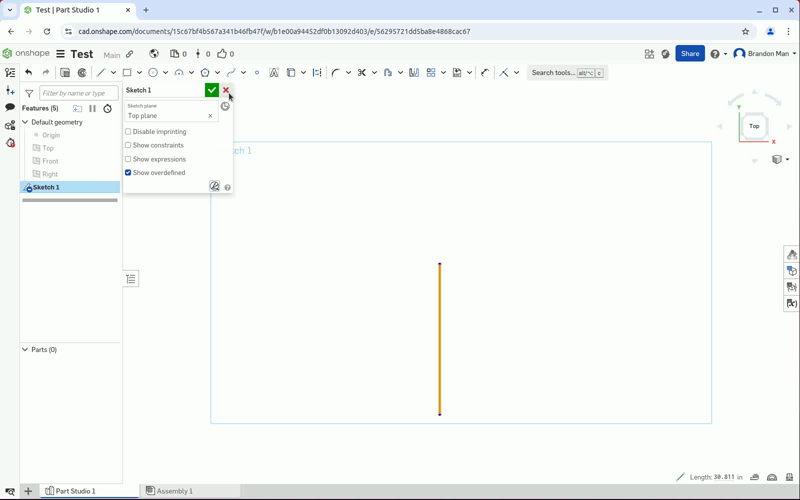
key(shift+h)
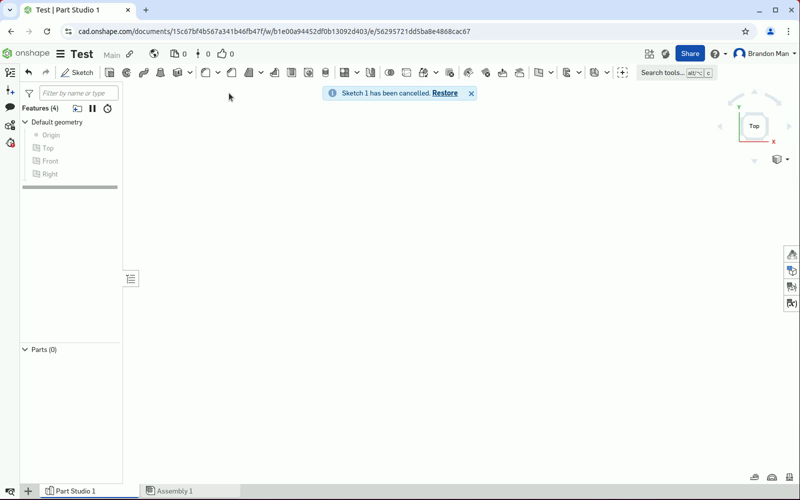
mouse_move(73, 352)
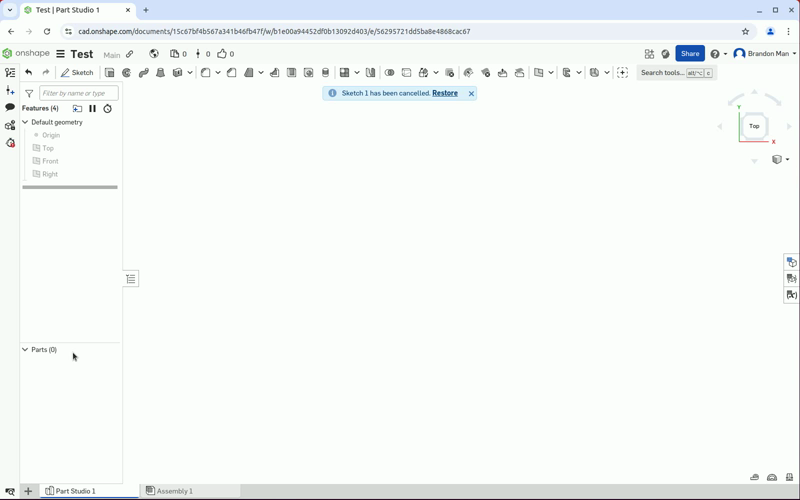
key(y)
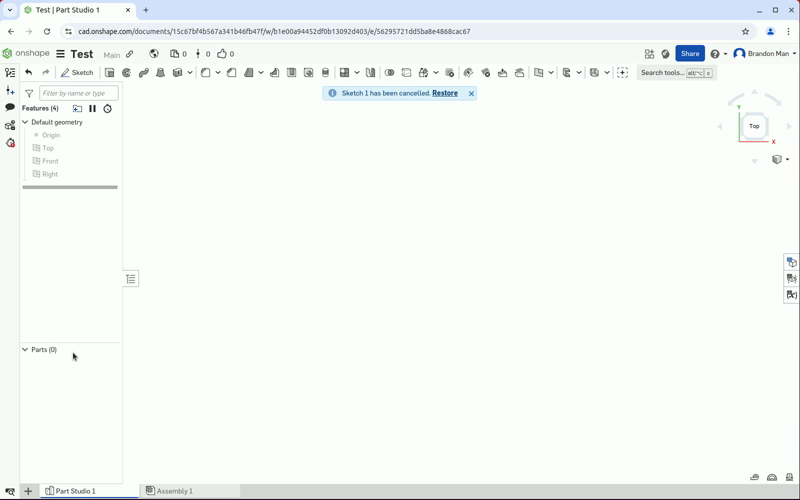
key(shift+p)
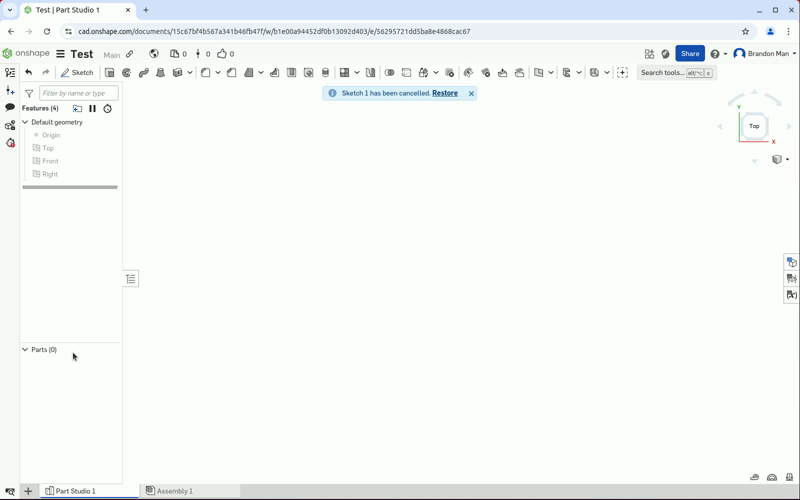
key(space)
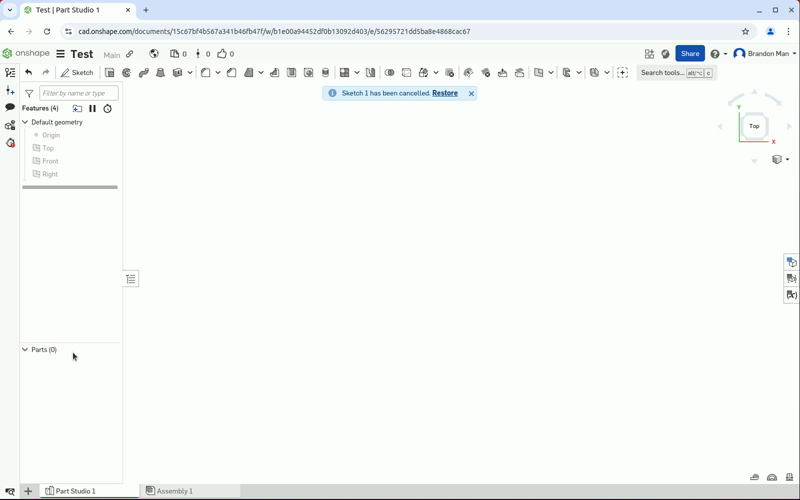
key_down(shift)
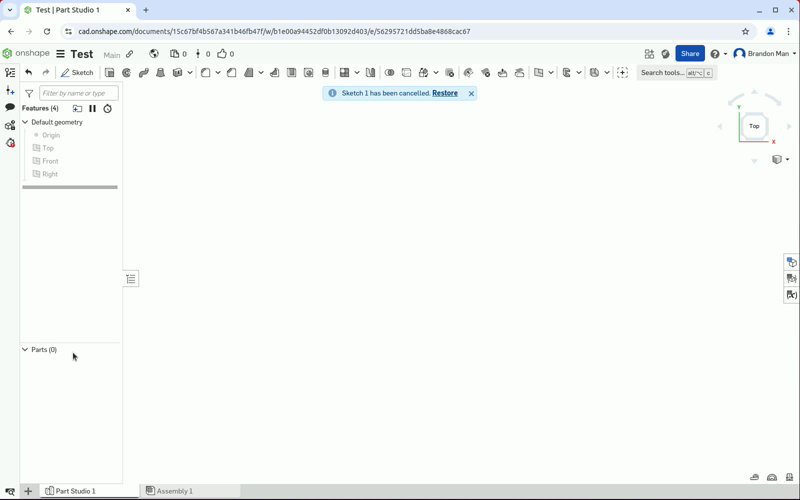
key(up)
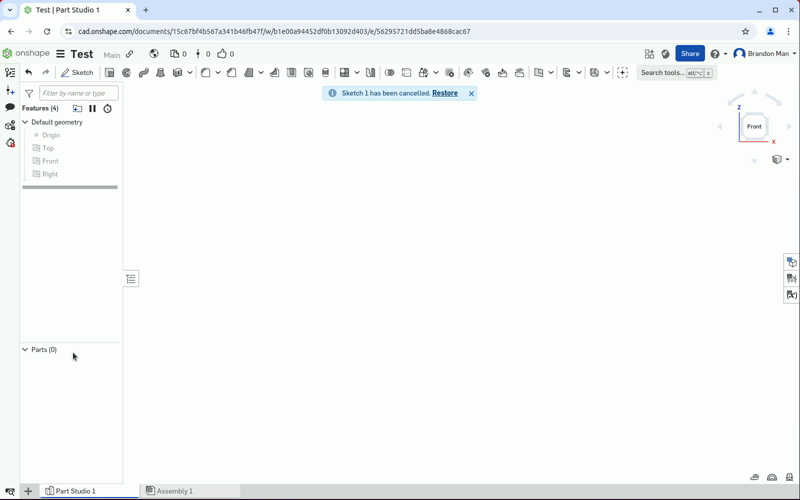
key_up(shift)
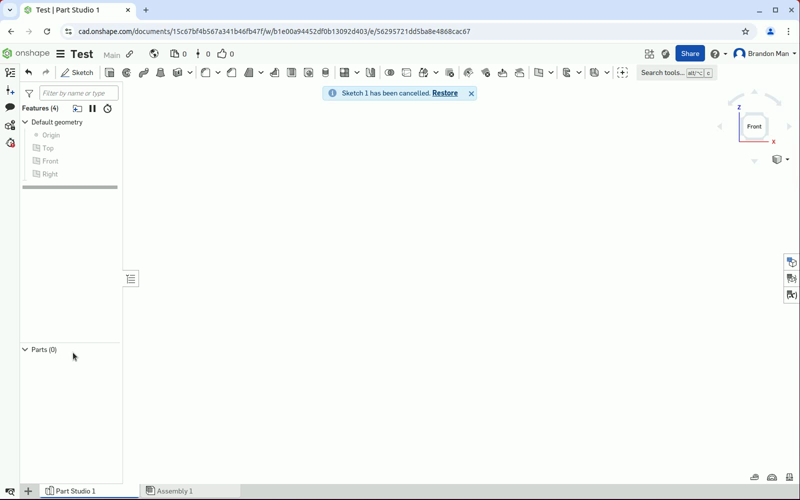
key(space)
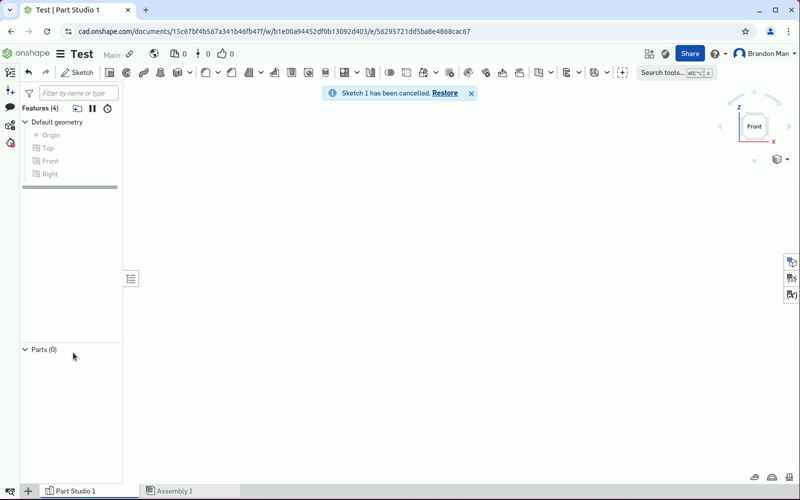
key_down(shift)
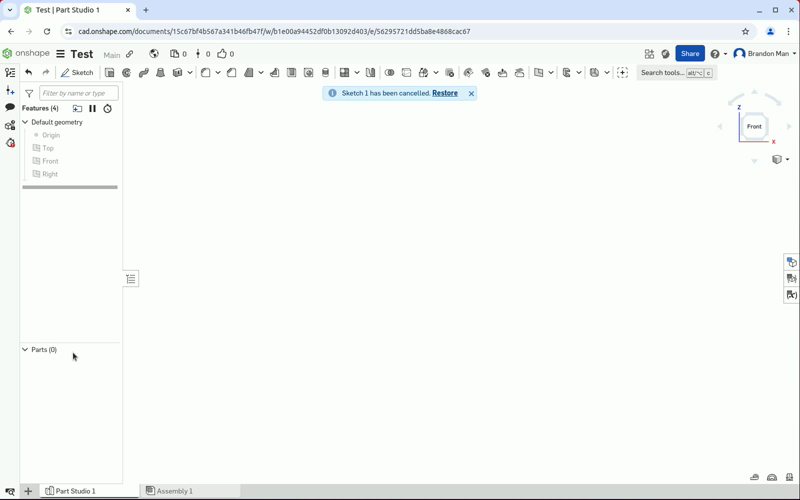
key(left)
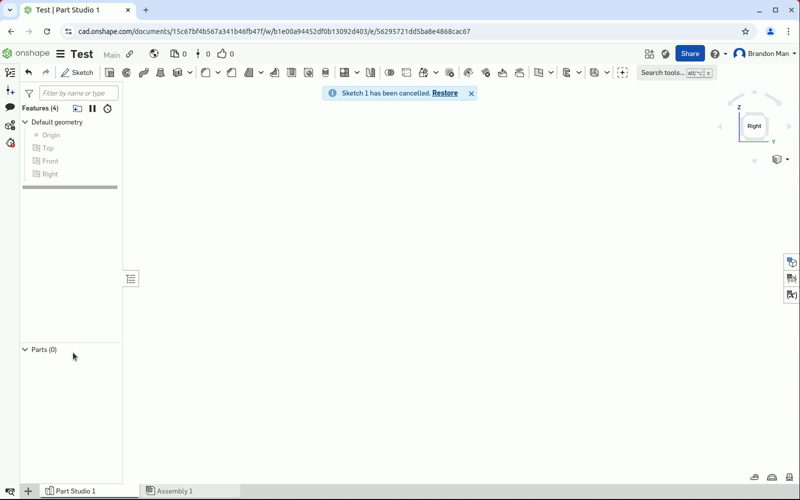
key_up(shift)
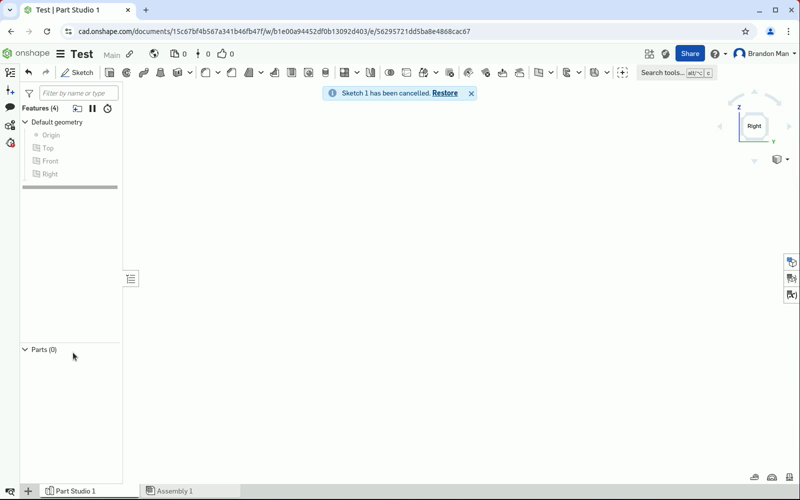
mouse_move(73, 352)
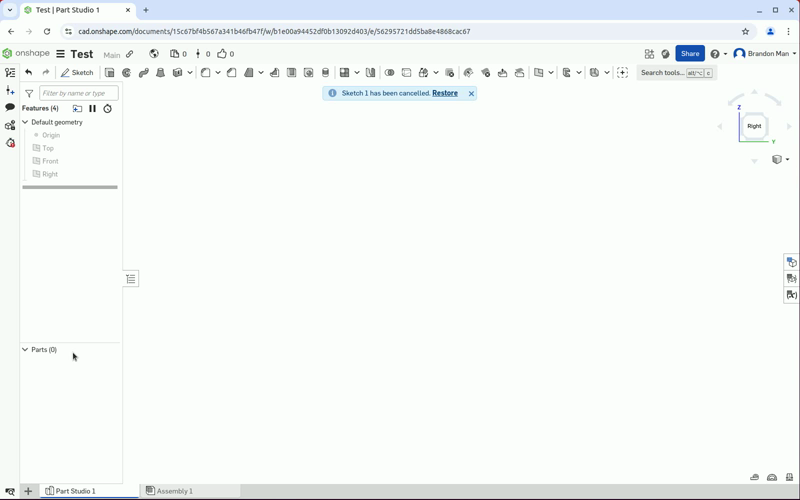
key(shift+y)
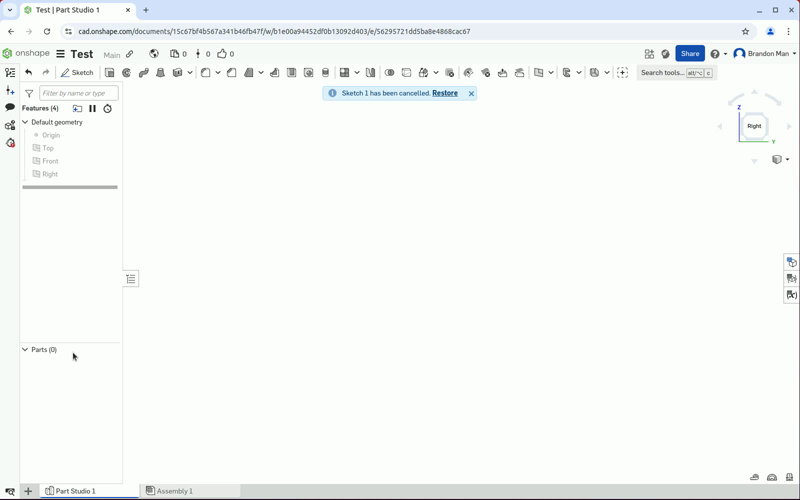
key(shift+s)
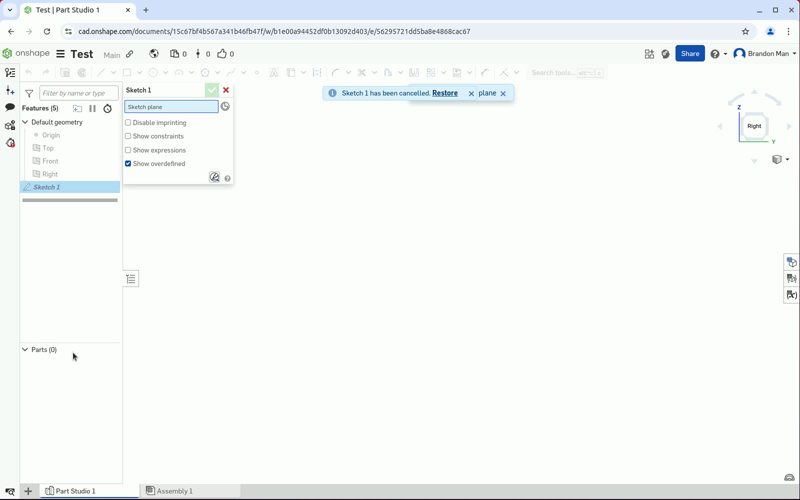
mouse_move(73, 176)
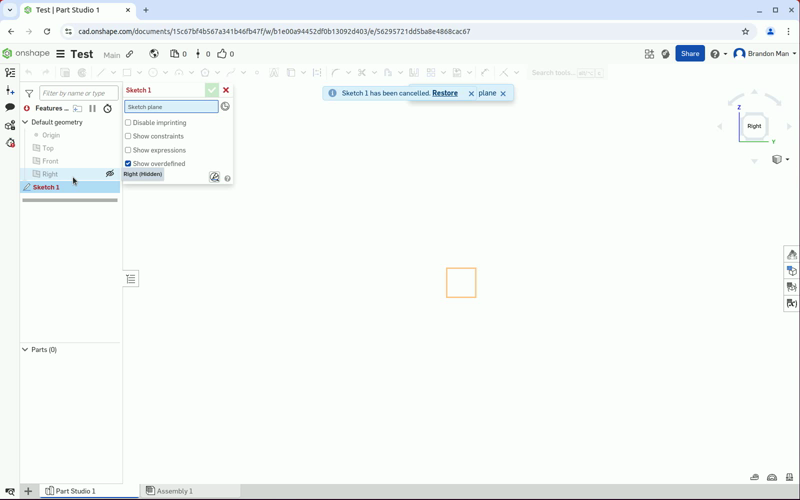
click(73, 176)
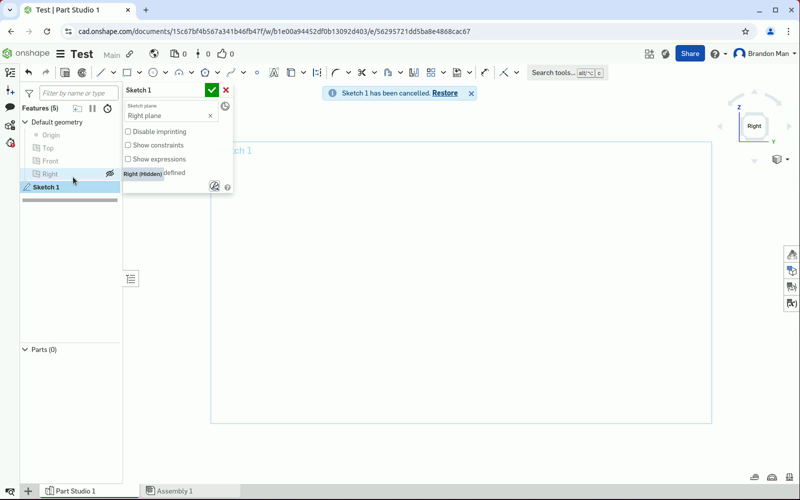
mouse_move(73, 352)
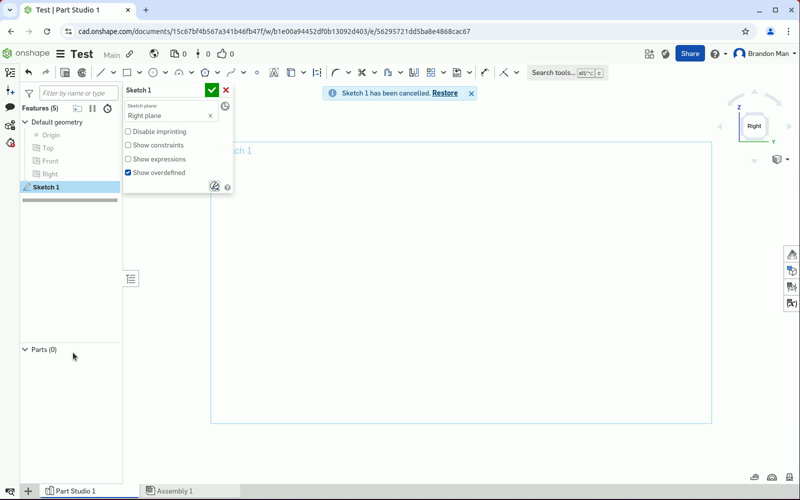
key(y)
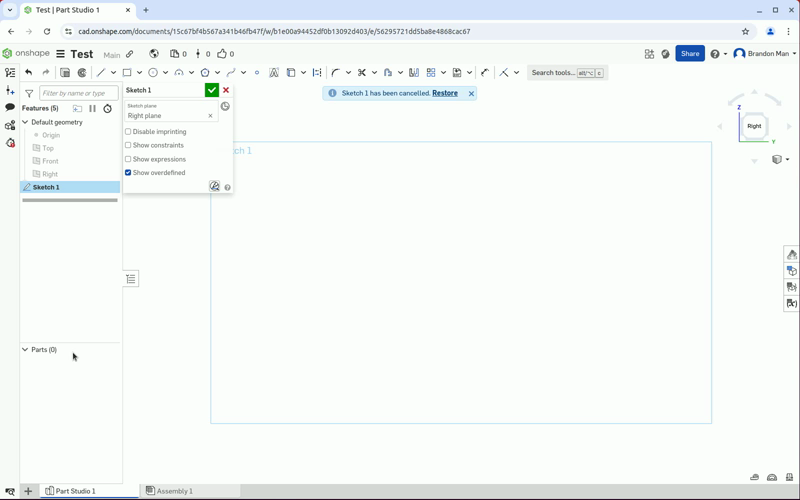
key(a)
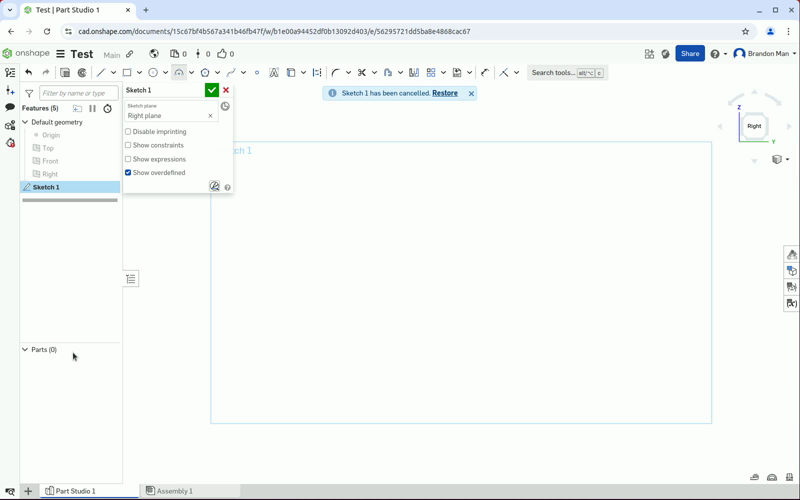
key_down(shift)
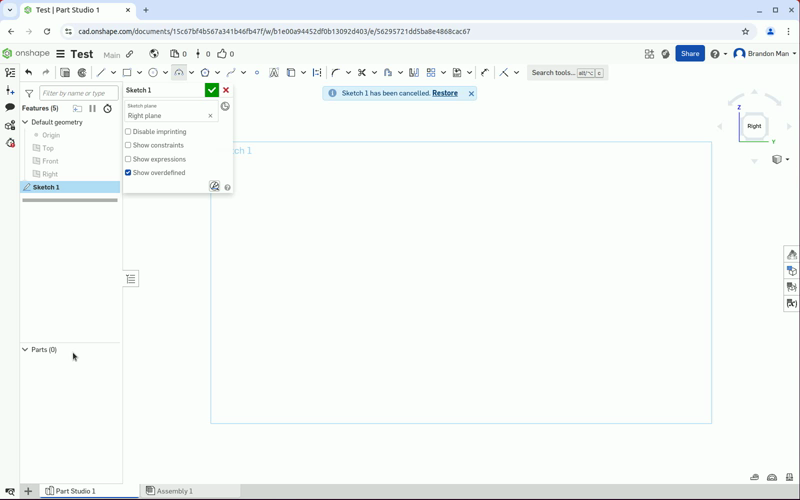
mouse_move(397, 339)
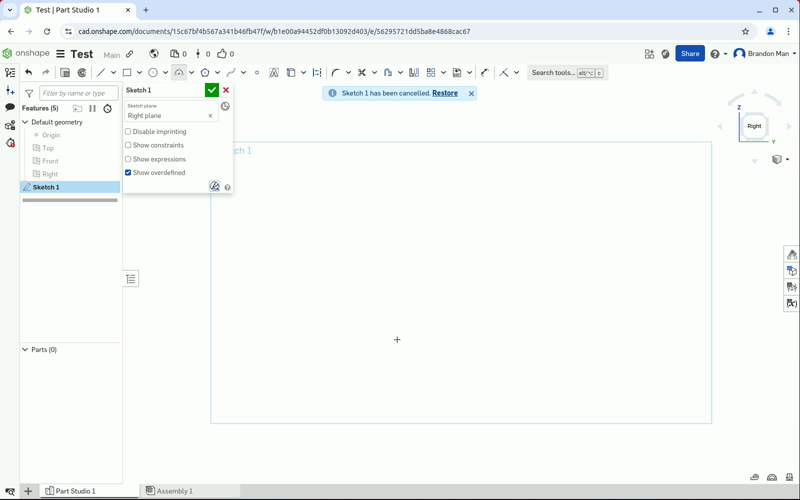
click(397, 339)
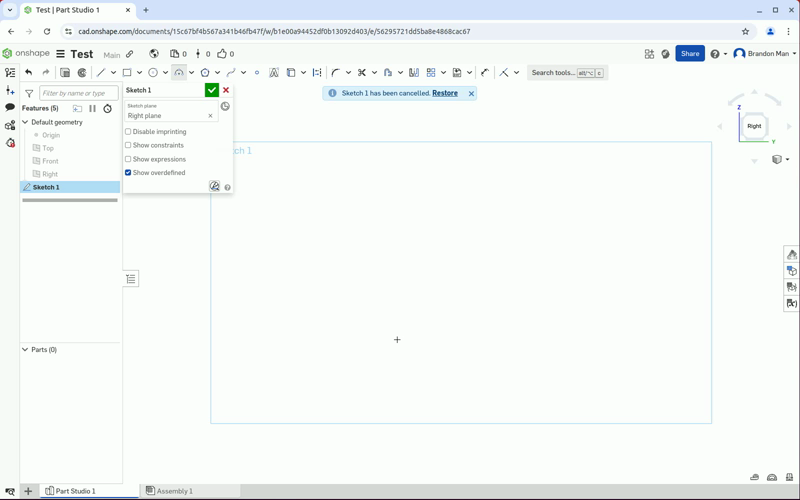
key_up(shift)
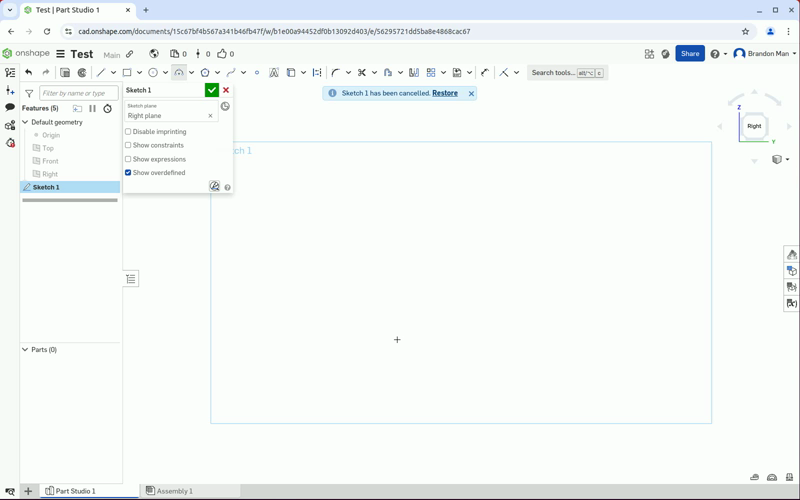
key_down(shift)
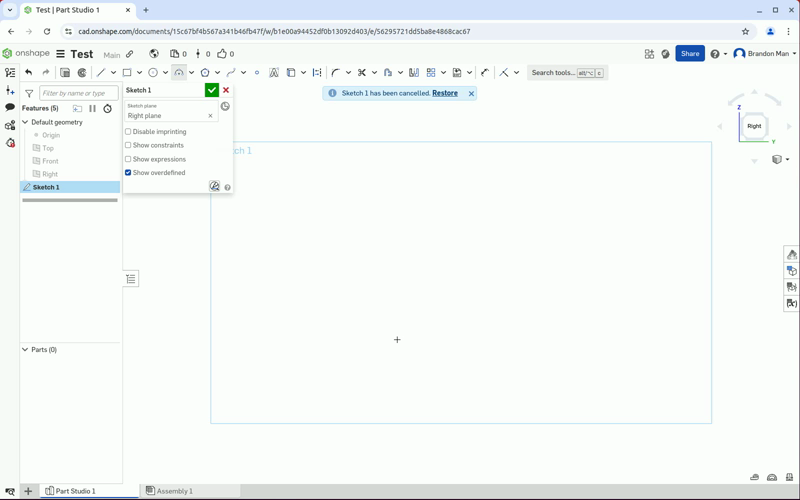
mouse_move(461, 367)
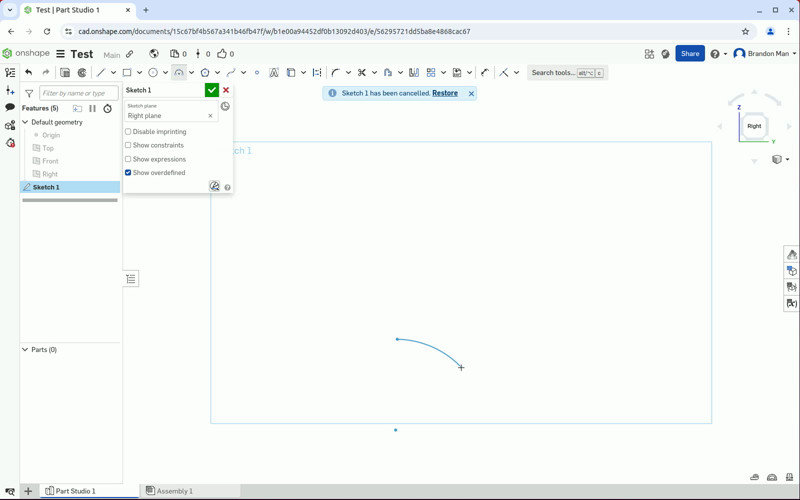
click(461, 367)
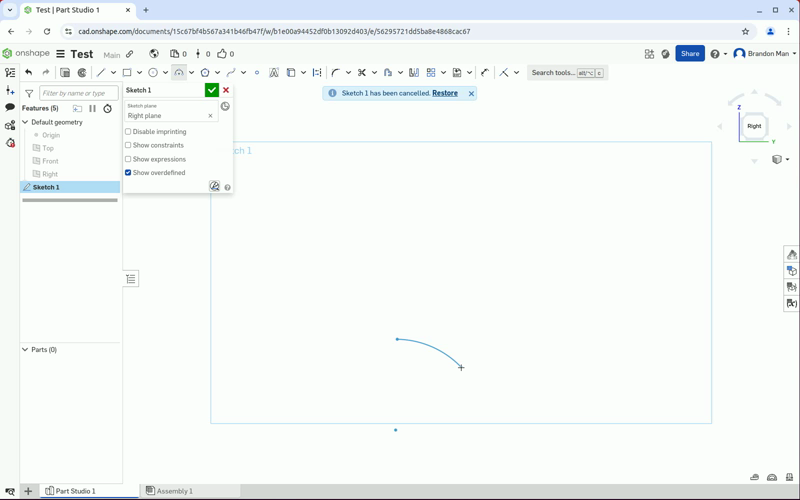
mouse_move(426, 360)
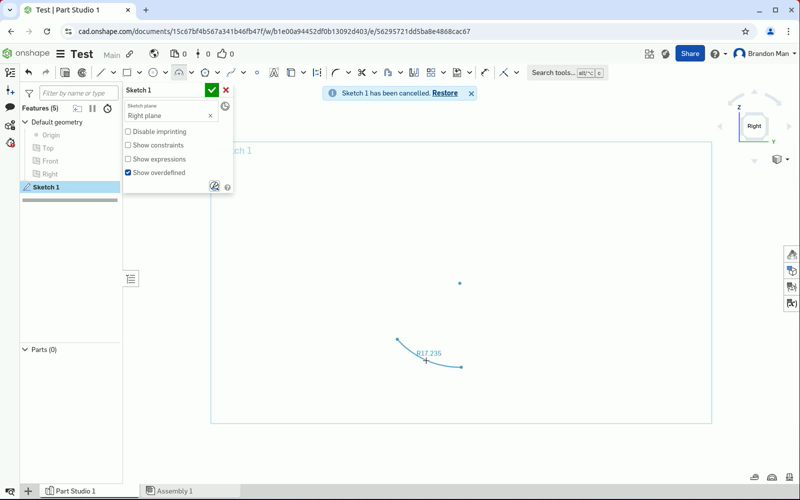
click(426, 360)
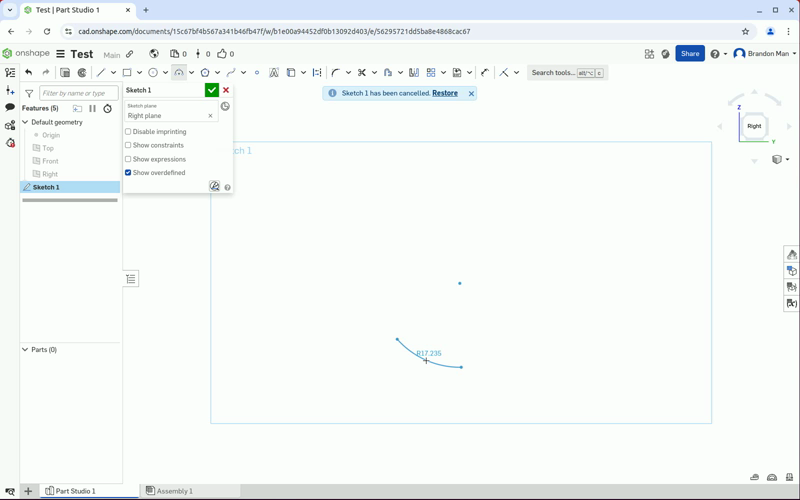
key_up(shift)
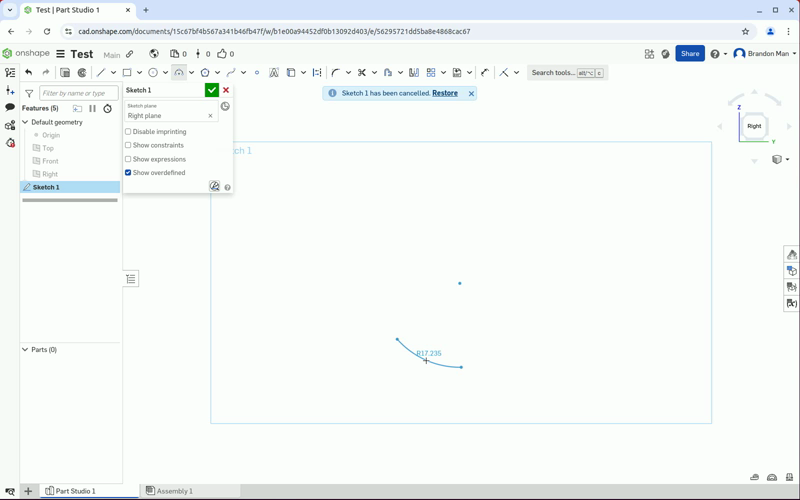
key(esc)
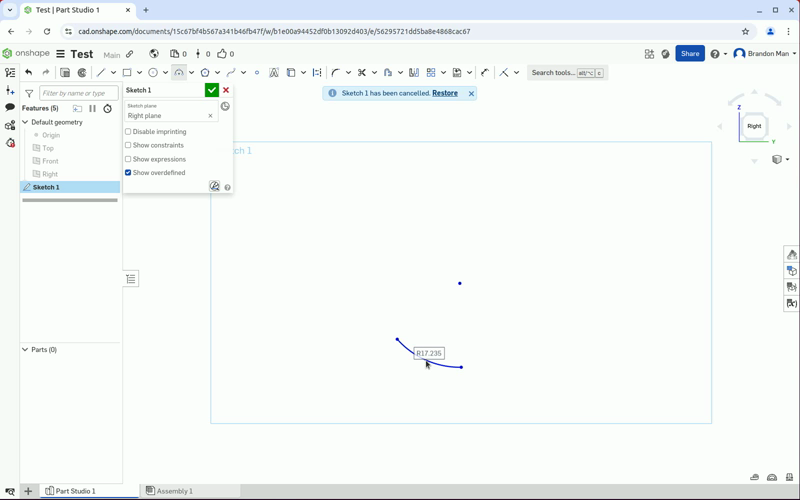
key(l)
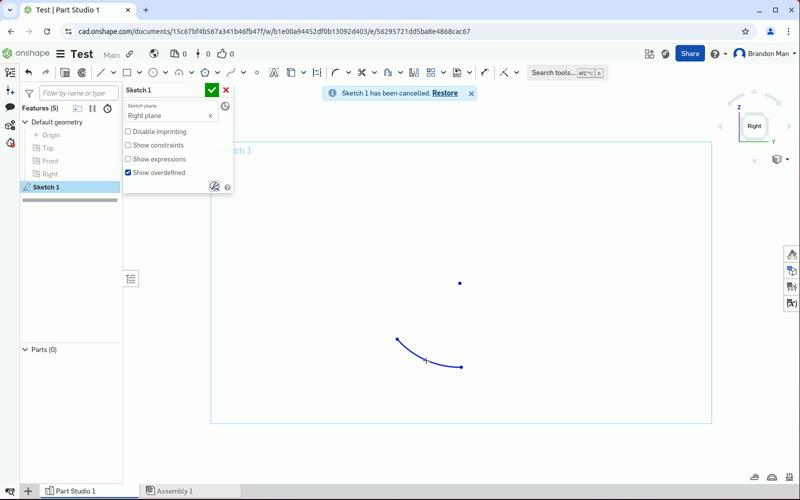
mouse_move(461, 367)
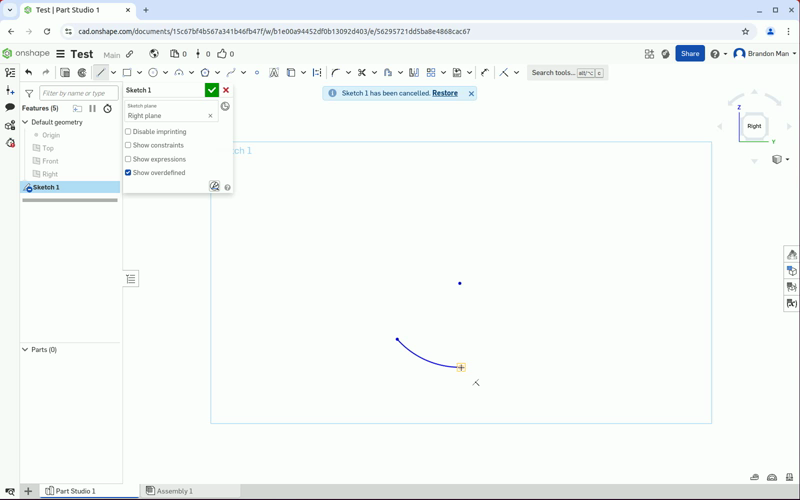
click(461, 367)
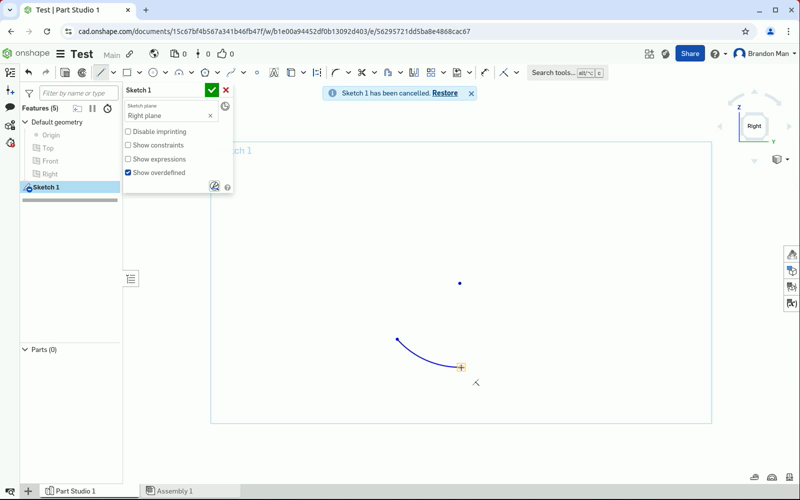
key_down(shift)
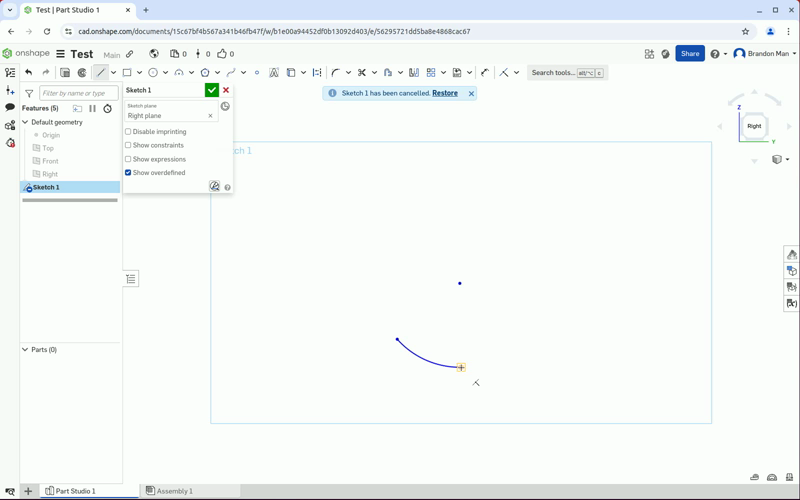
mouse_move(491, 367)
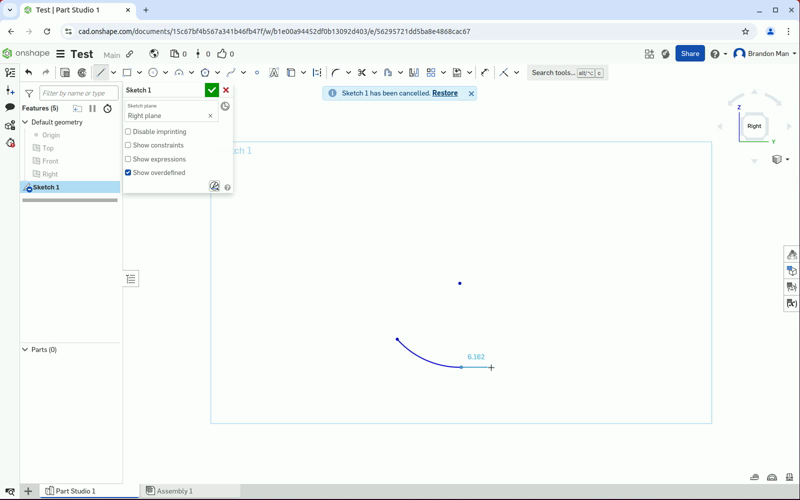
mouse_move(461, 311)
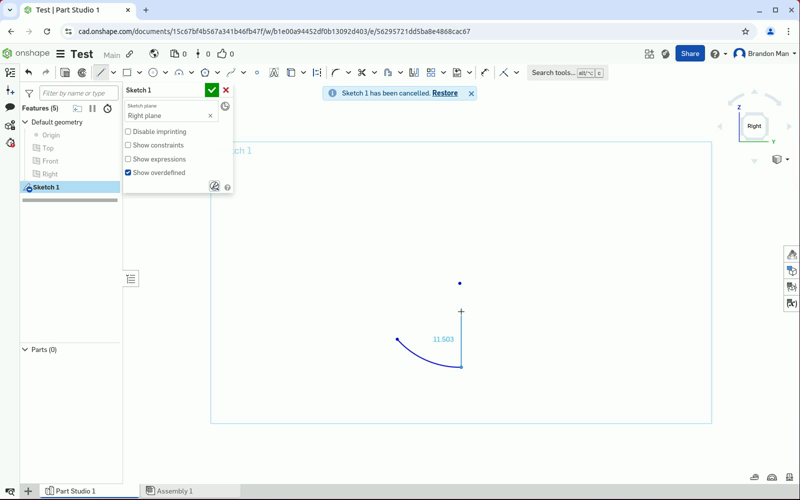
click(461, 311)
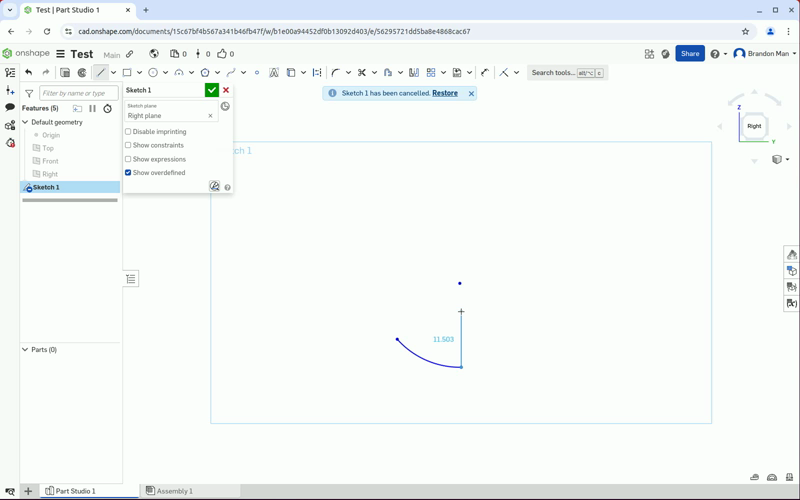
key_up(shift)
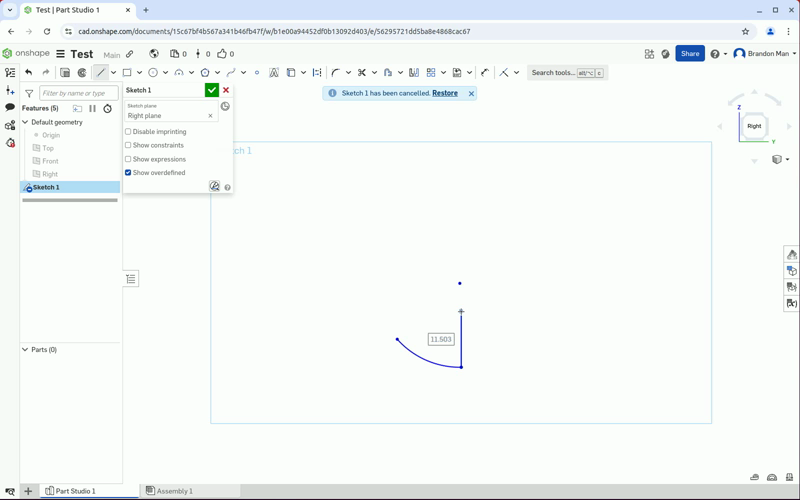
key(esc)
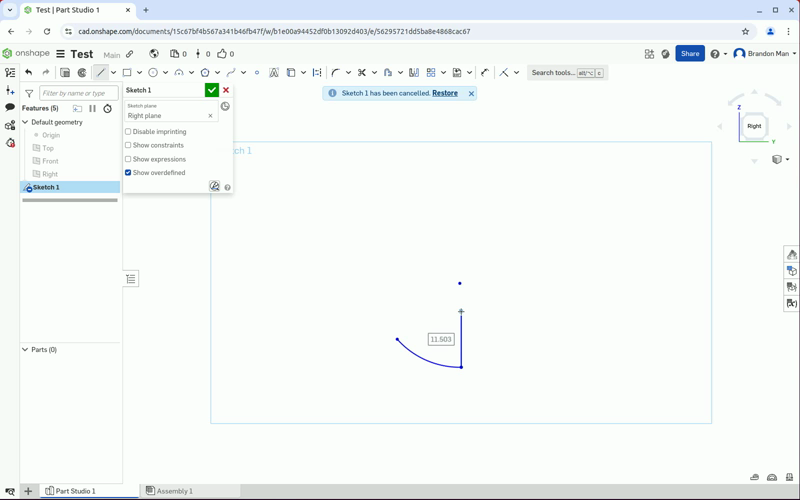
key(a)
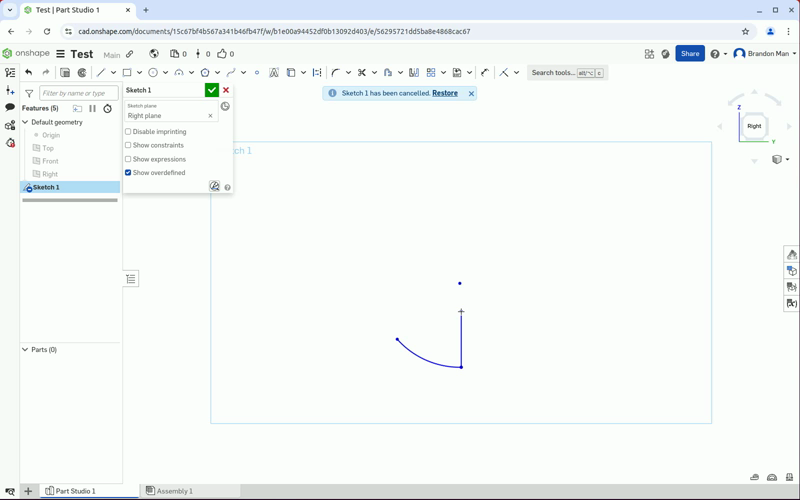
mouse_move(461, 311)
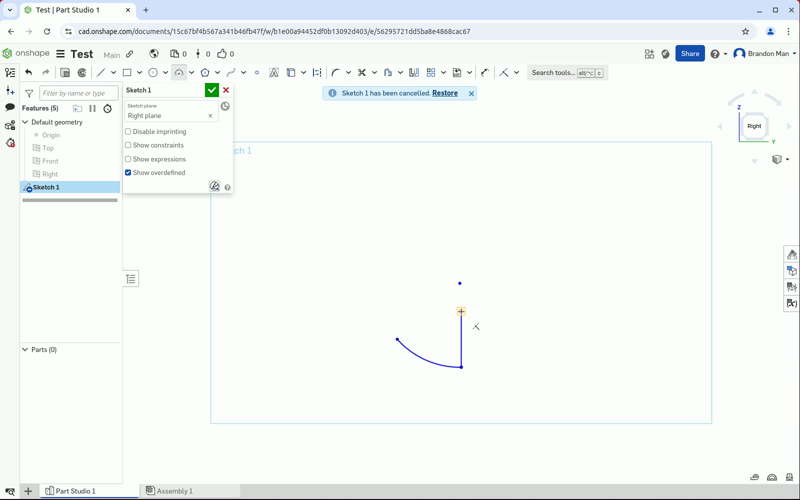
click(461, 311)
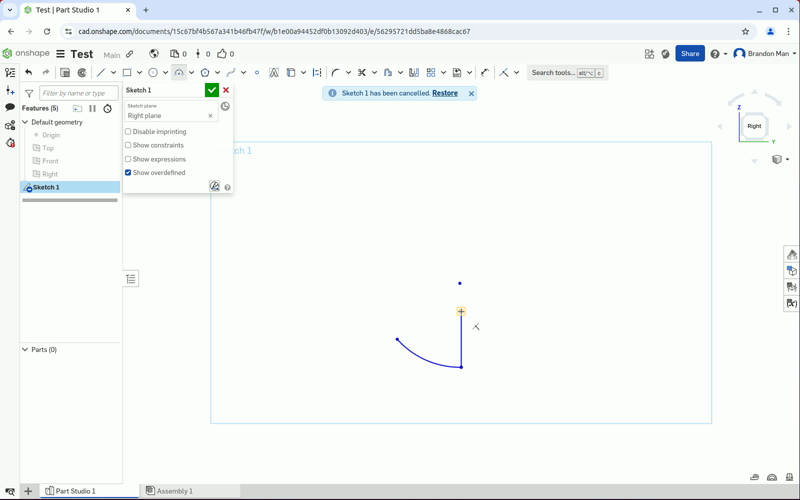
key_down(shift)
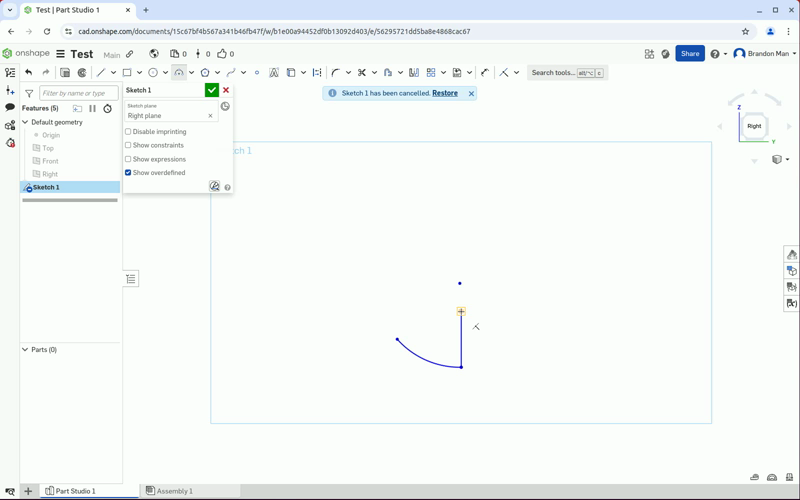
mouse_move(433, 282)
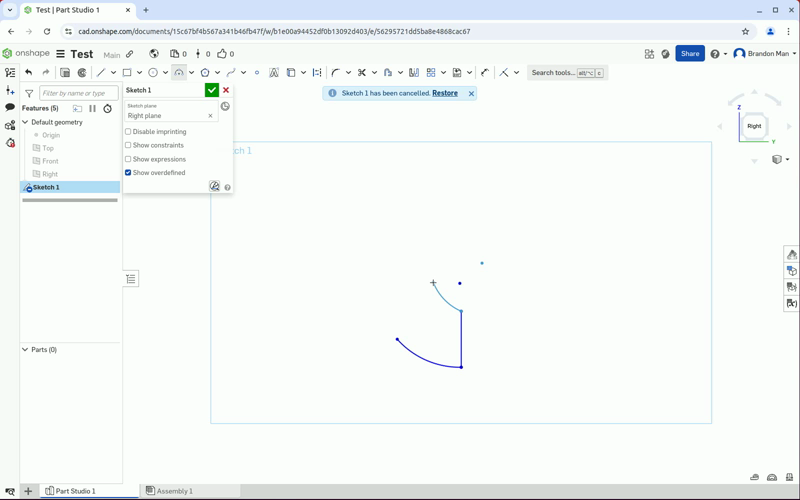
click(433, 282)
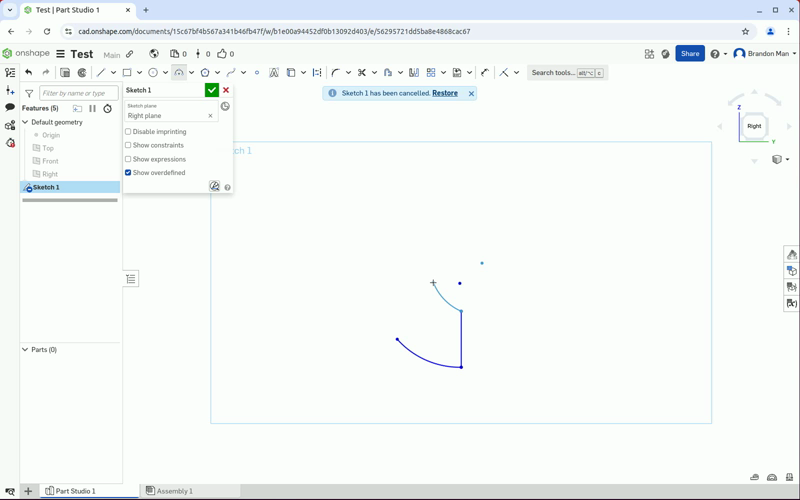
mouse_move(441, 302)
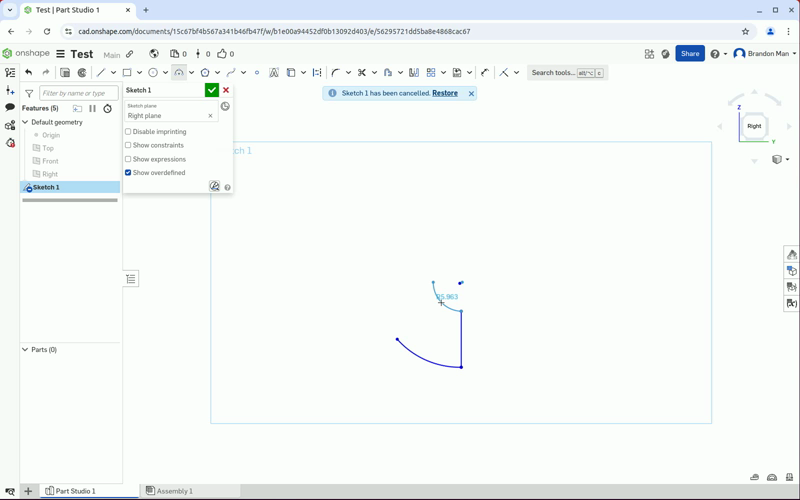
click(441, 302)
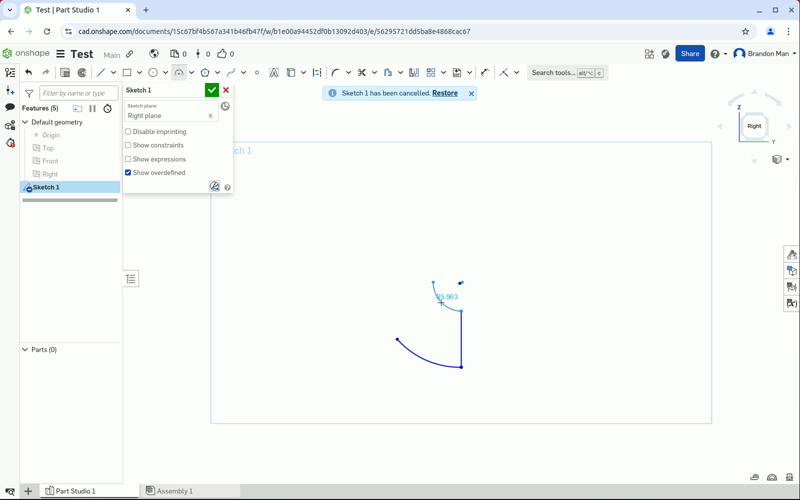
key_up(shift)
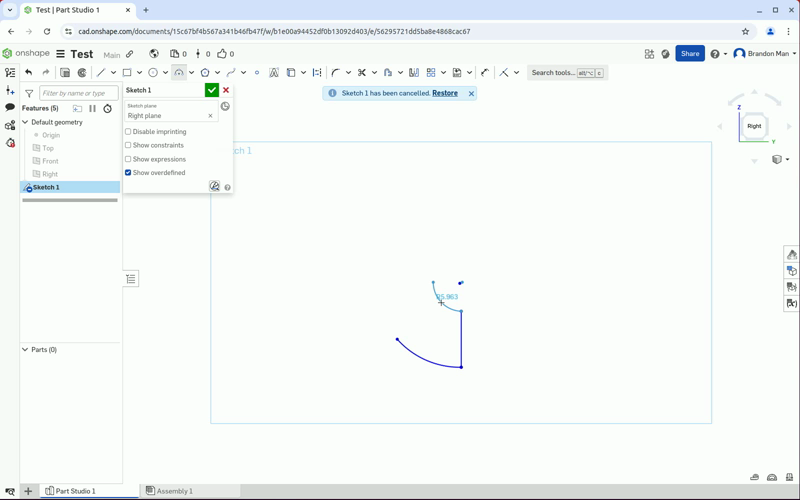
key(esc)
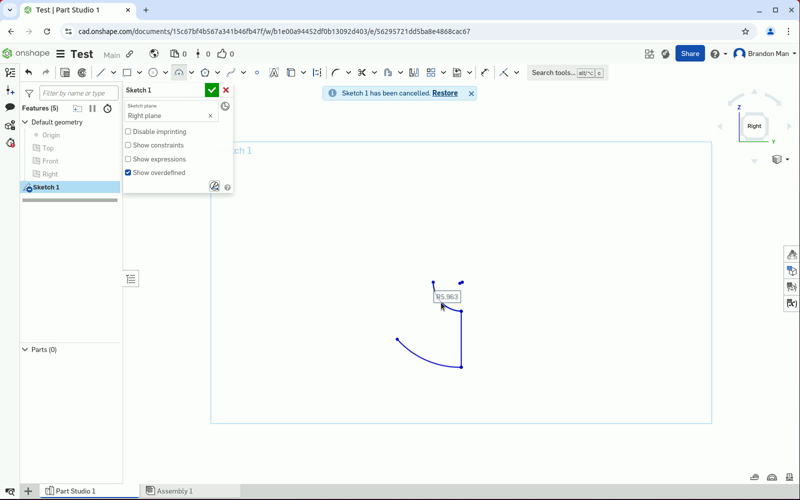
key(l)
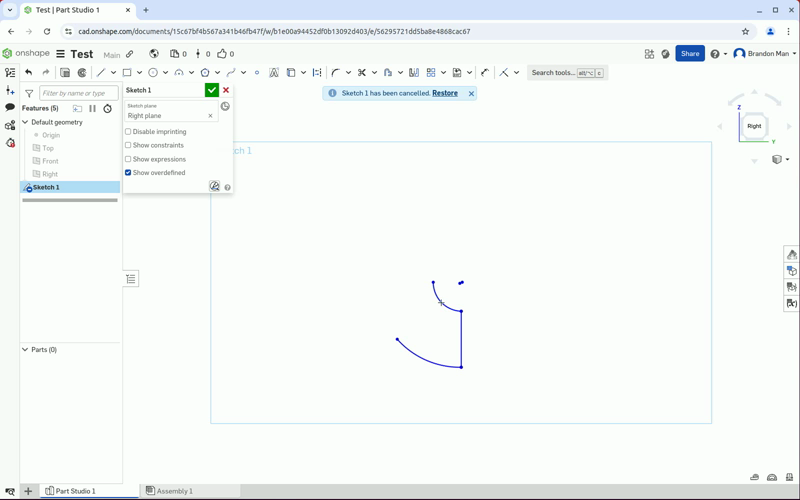
mouse_move(433, 282)
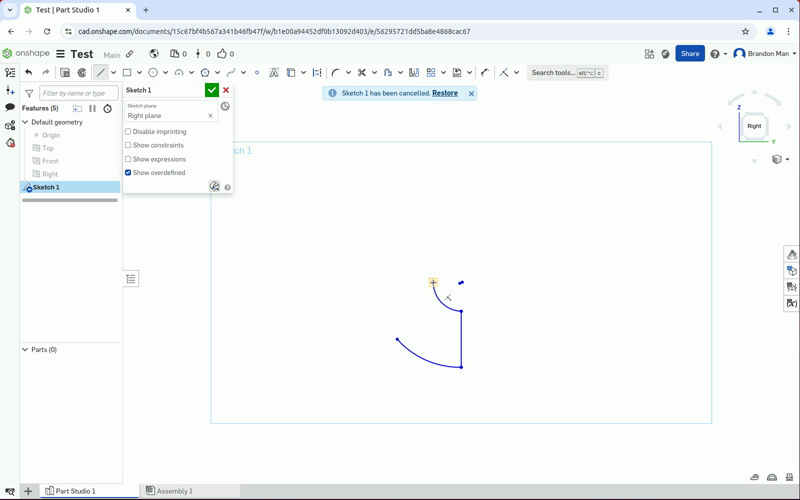
click(433, 282)
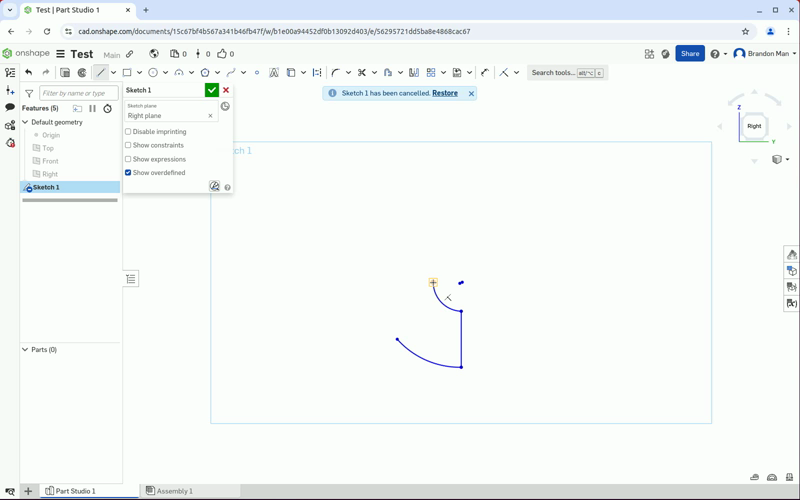
key_down(shift)
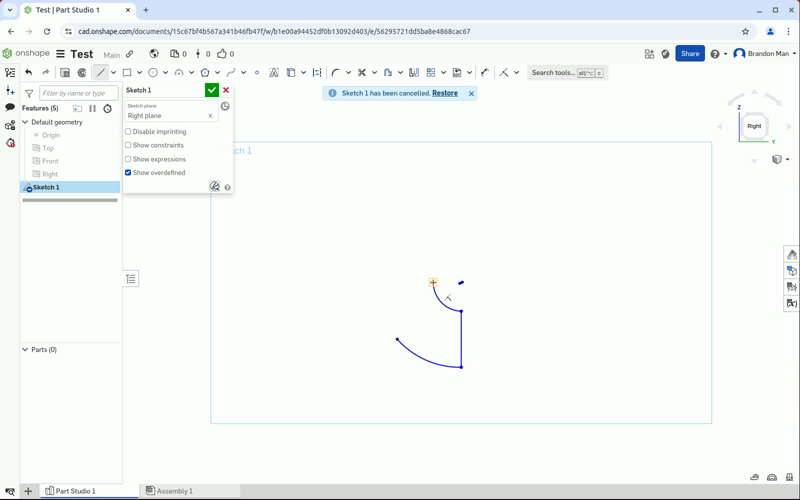
mouse_move(463, 282)
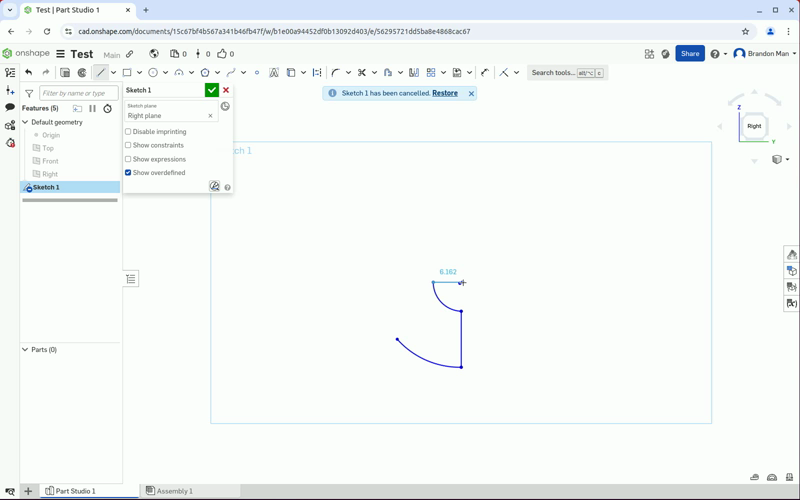
mouse_move(397, 282)
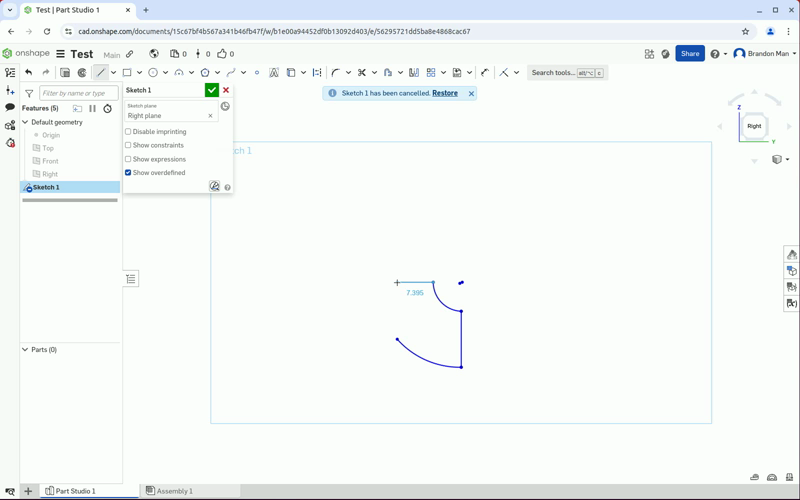
click(397, 282)
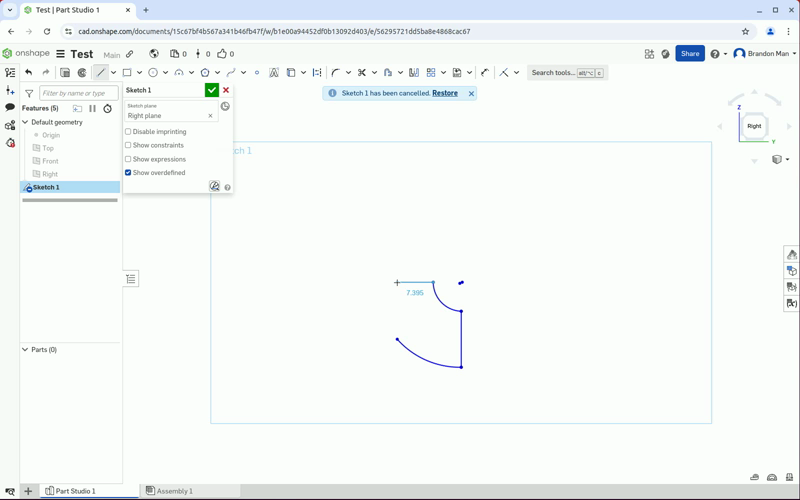
key_up(shift)
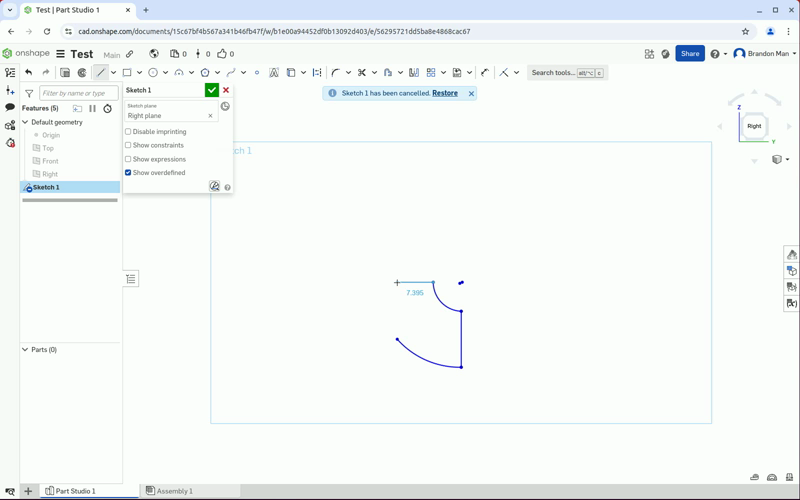
mouse_move(427, 282)
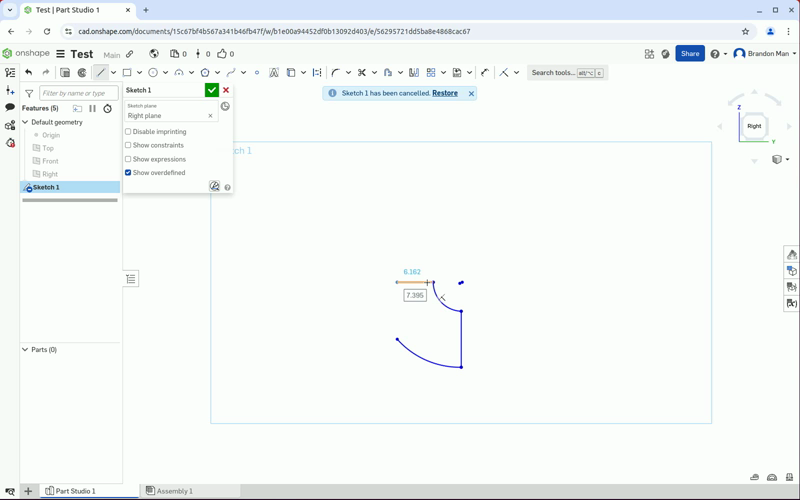
key_down(shift)
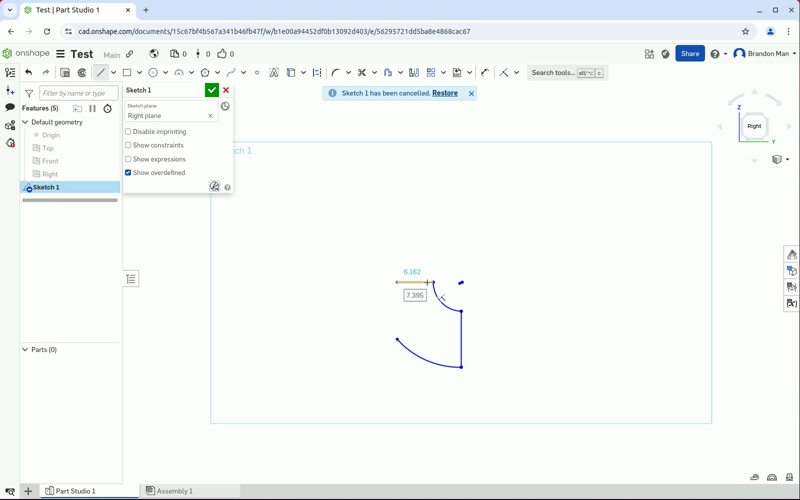
mouse_move(397, 339)
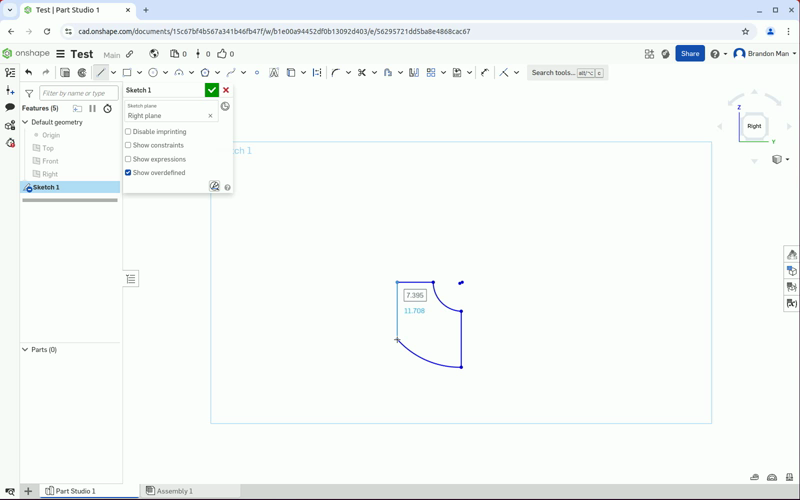
key_up(shift)
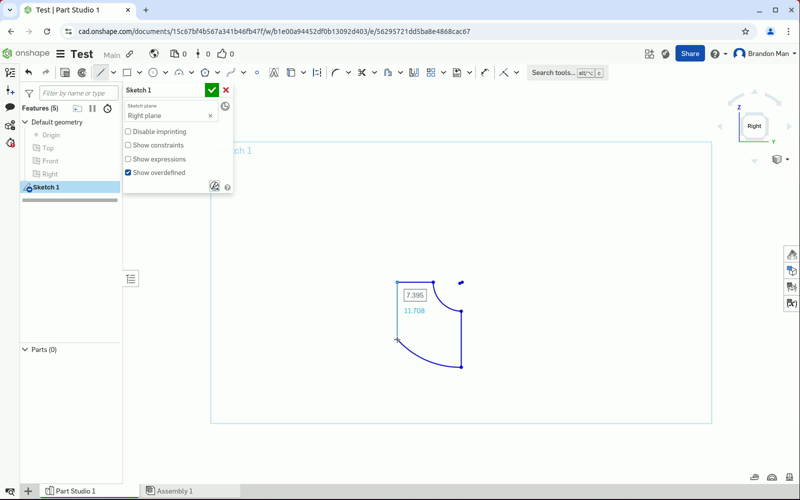
click(397, 339)
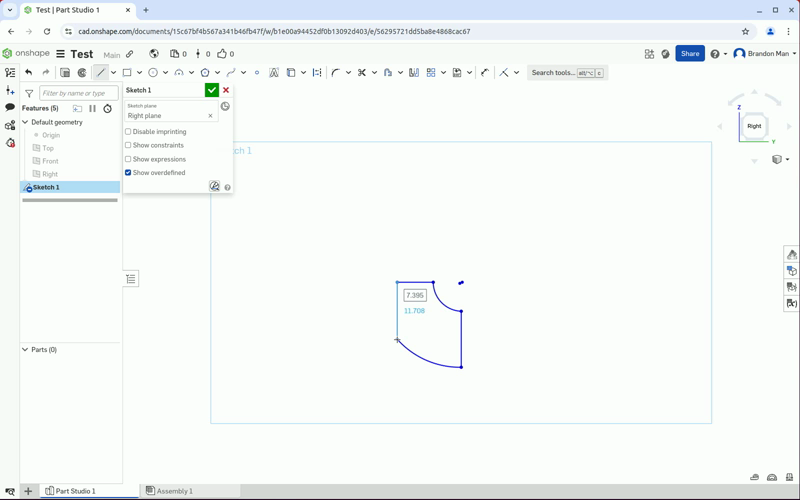
key(esc)
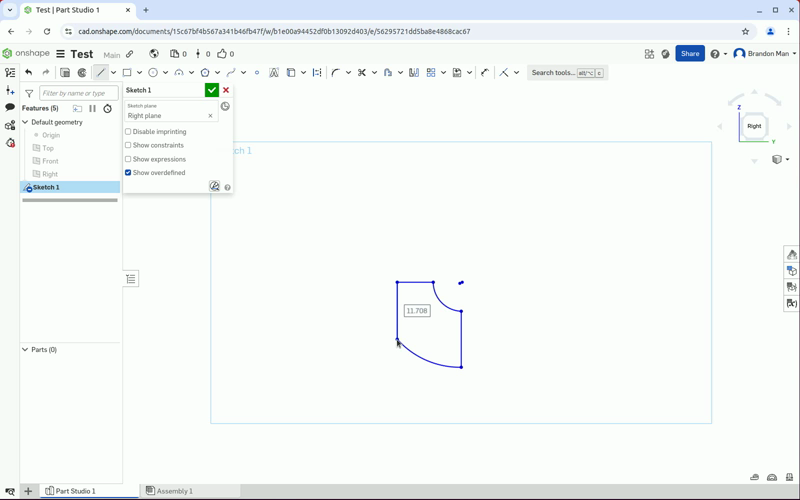
mouse_move(417, 305)
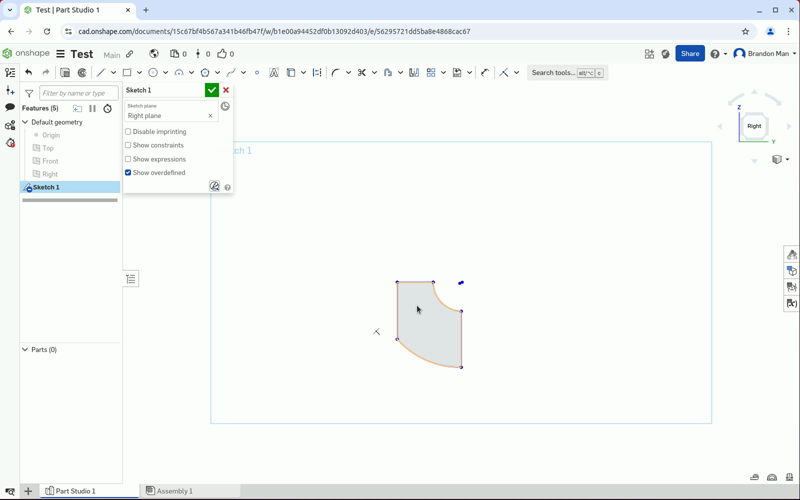
click(417, 305)
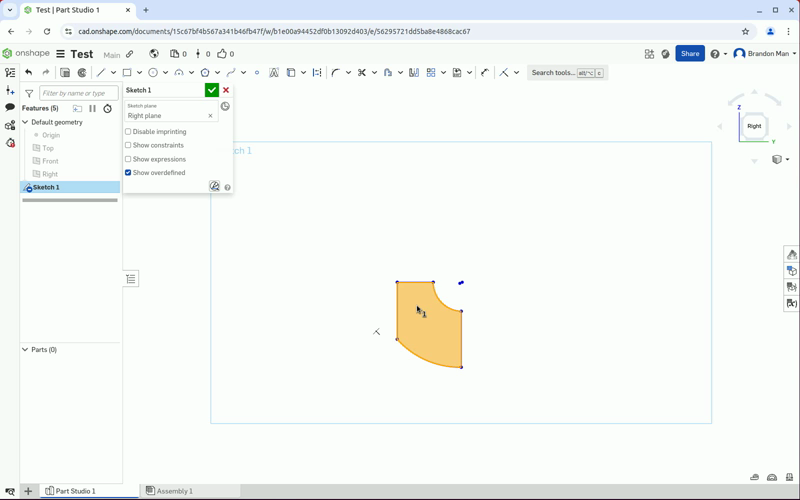
mouse_move(73, 352)
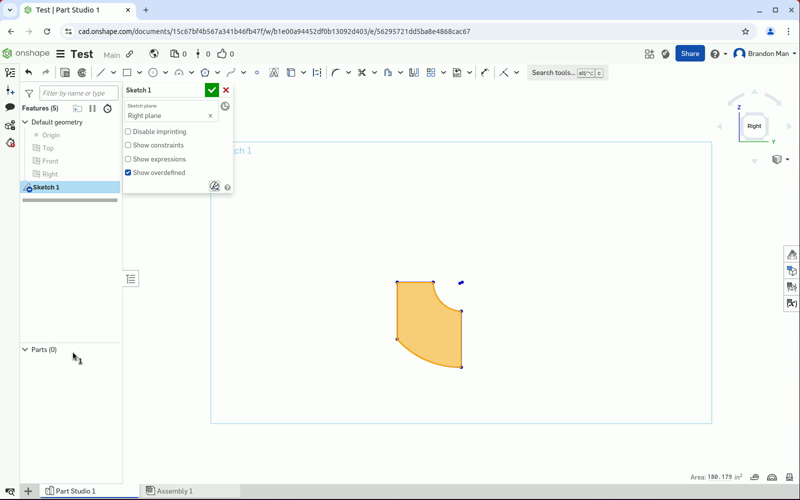
key(shift+y)
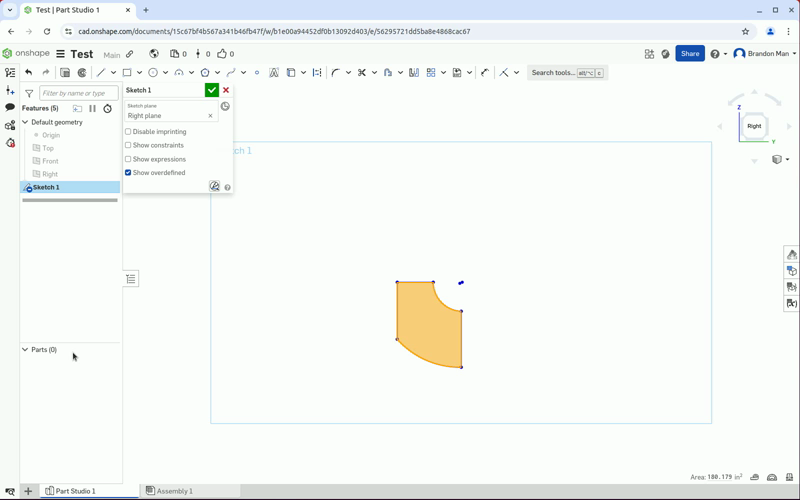
key(shift+e)
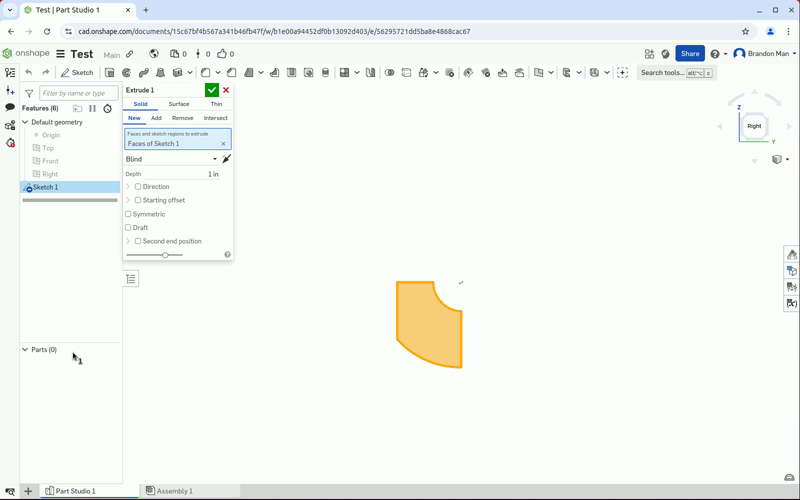
mouse_move(143, 106)
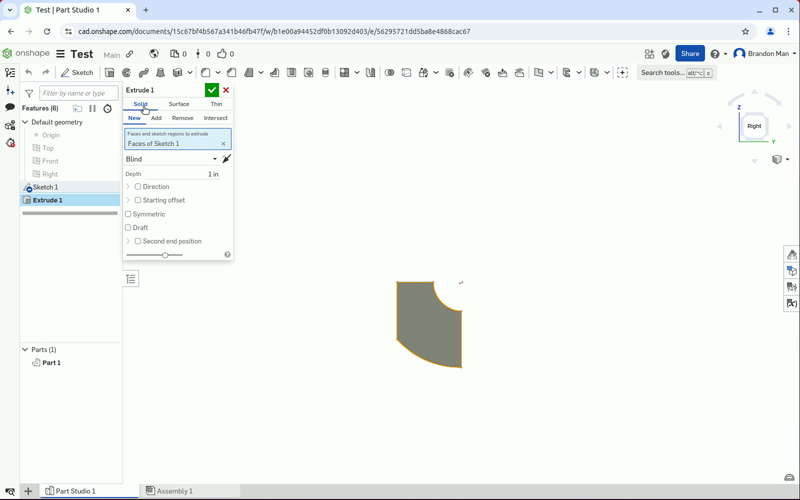
click(143, 106)
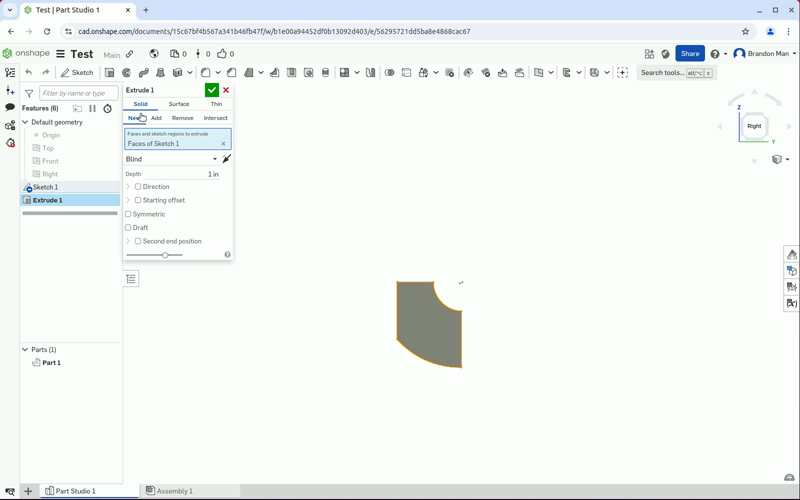
mouse_move(137, 120)
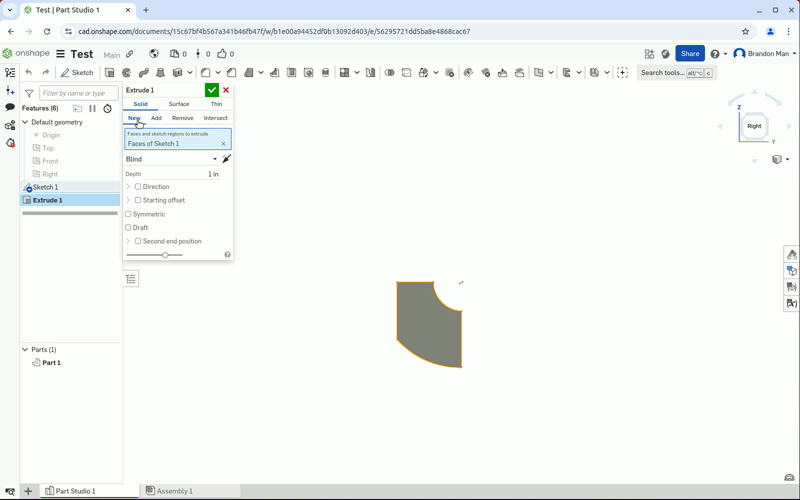
click(137, 120)
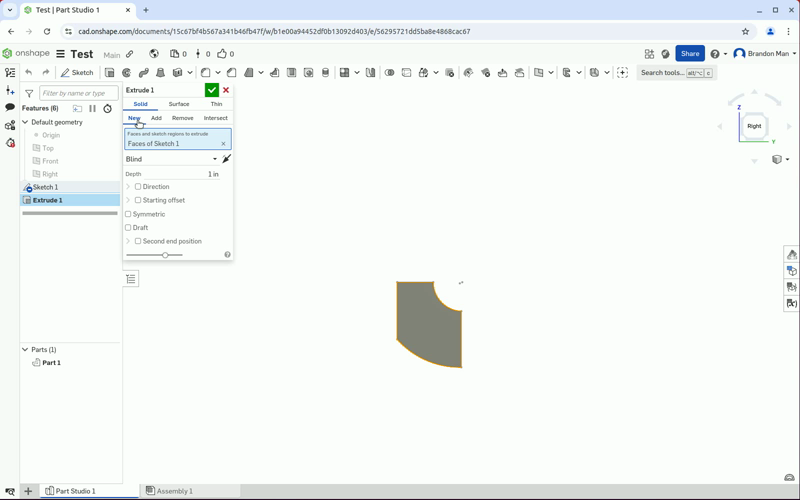
key(tab, 4)
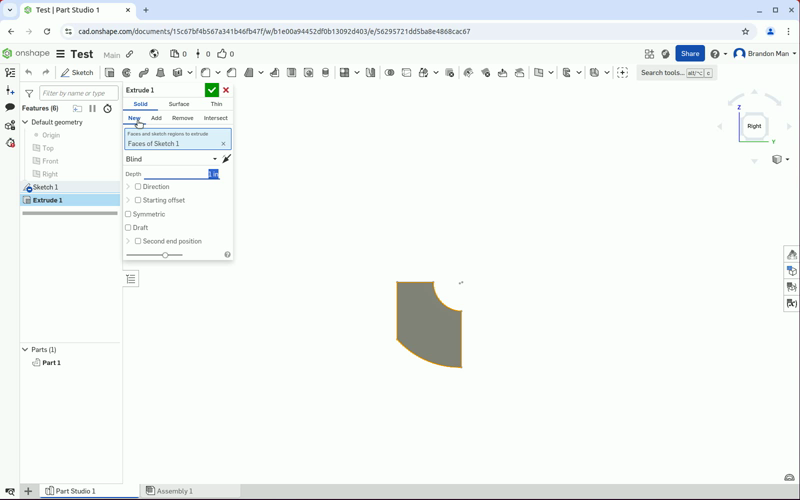
text(23.108)
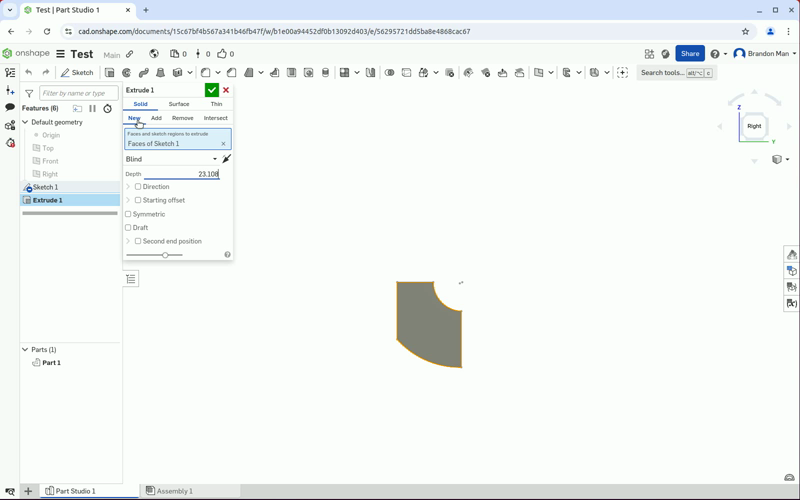
key(enter)
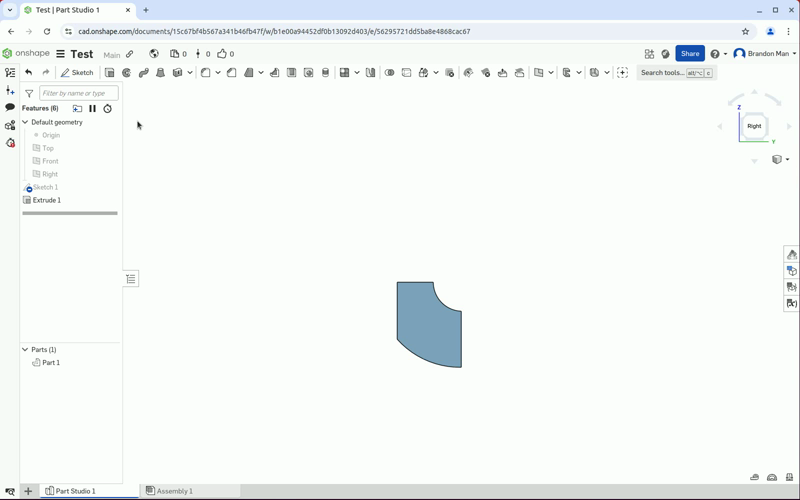
key(shift+h)
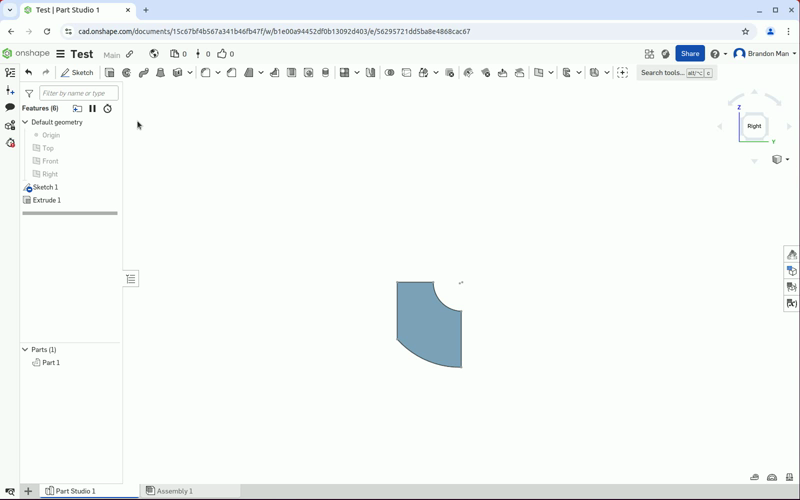
key(shift+h)
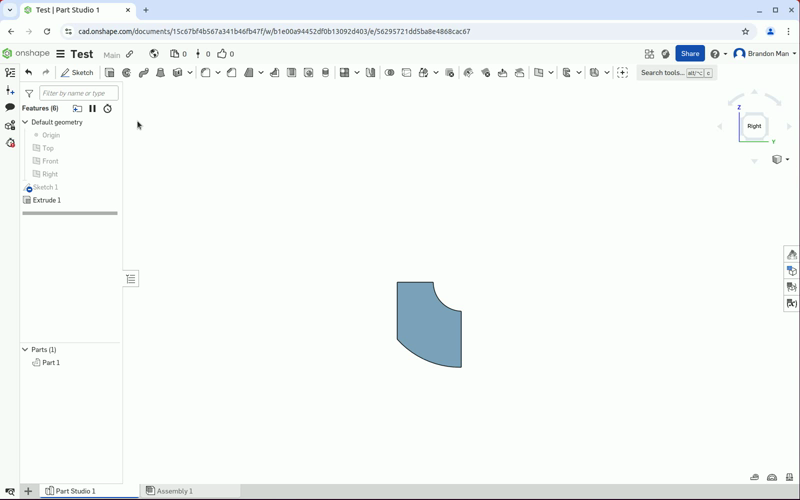
mouse_move(73, 189)
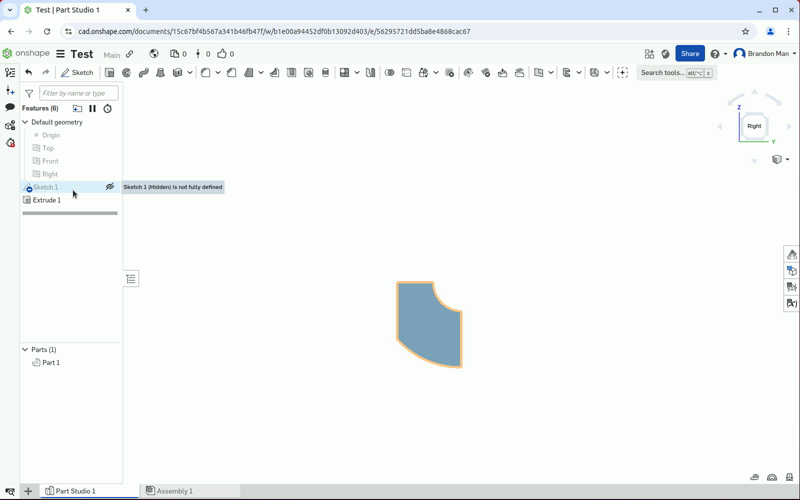
click(73, 189)
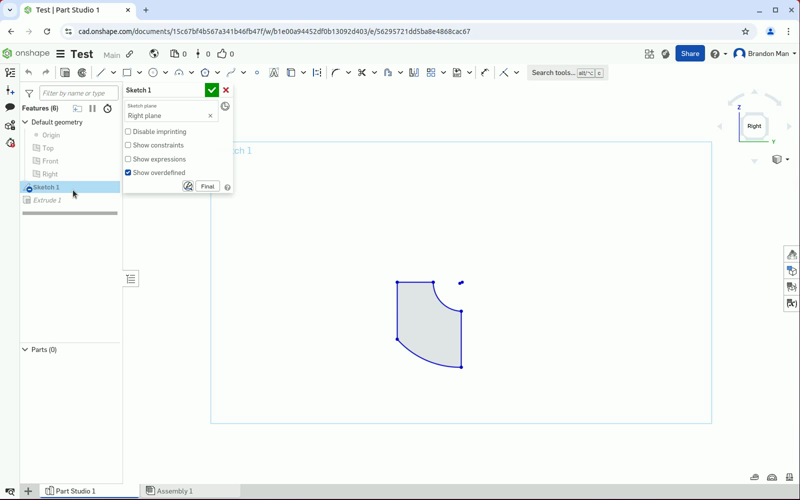
mouse_move(229, 92)
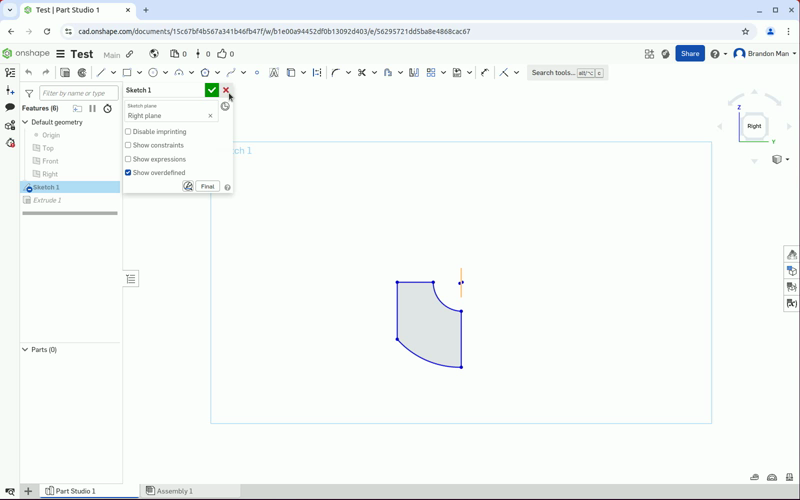
click(229, 92)
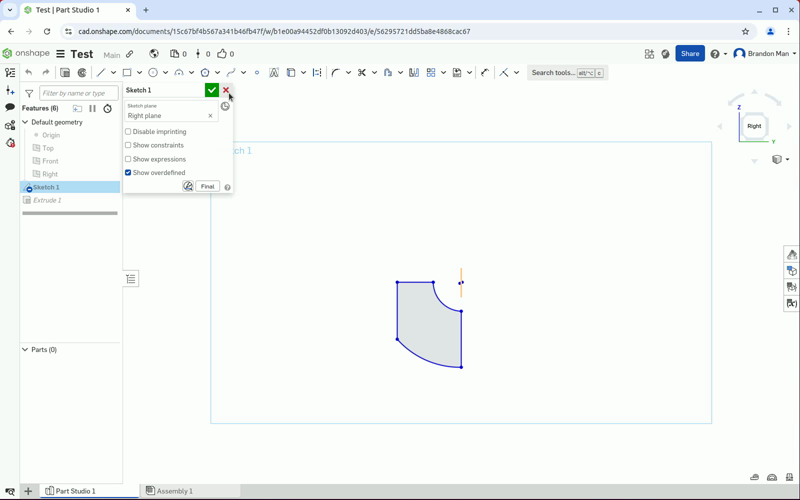
key(shift+s)
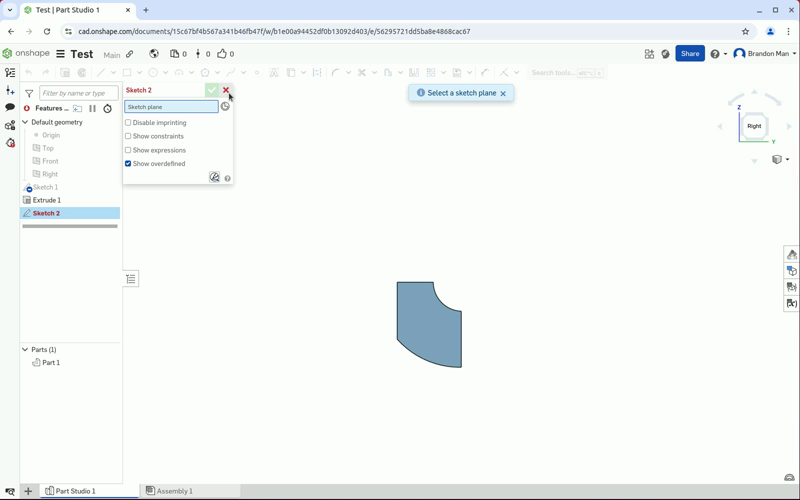
mouse_move(73, 176)
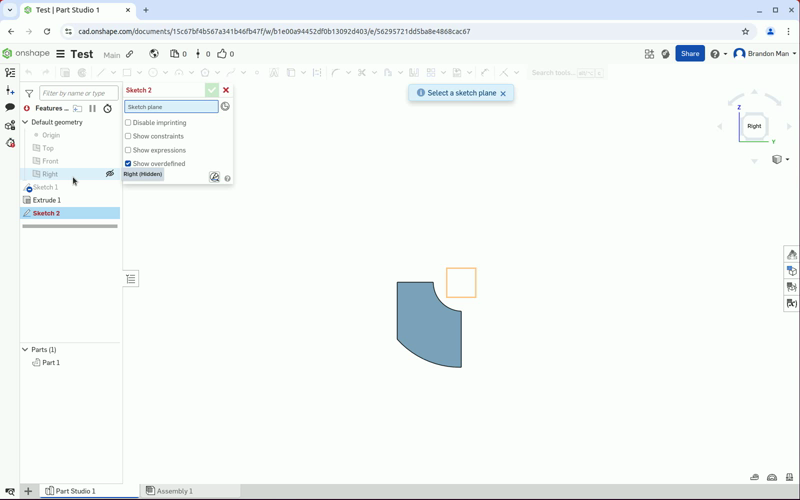
click(73, 176)
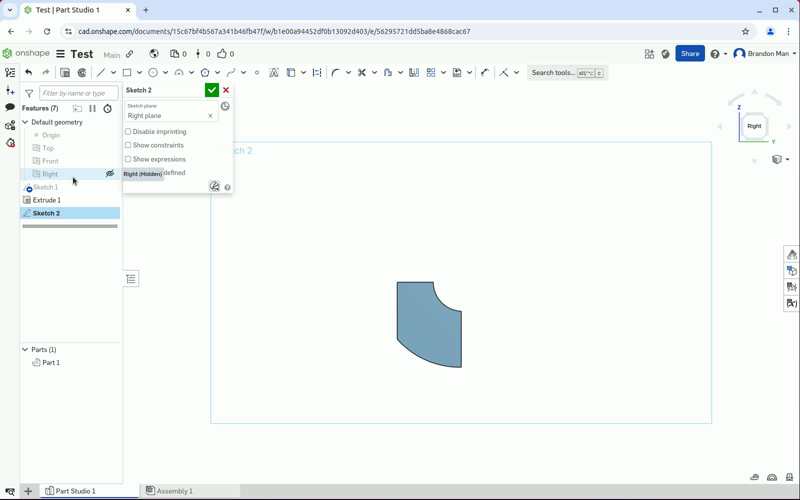
mouse_move(73, 352)
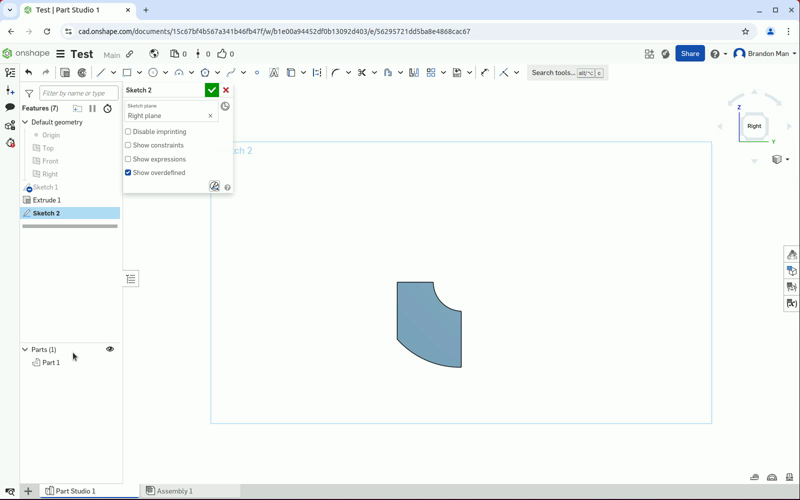
key(y)
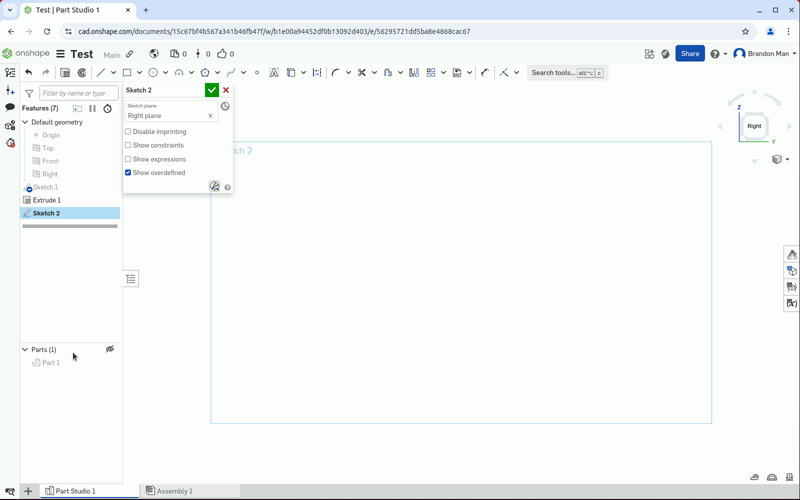
key(l)
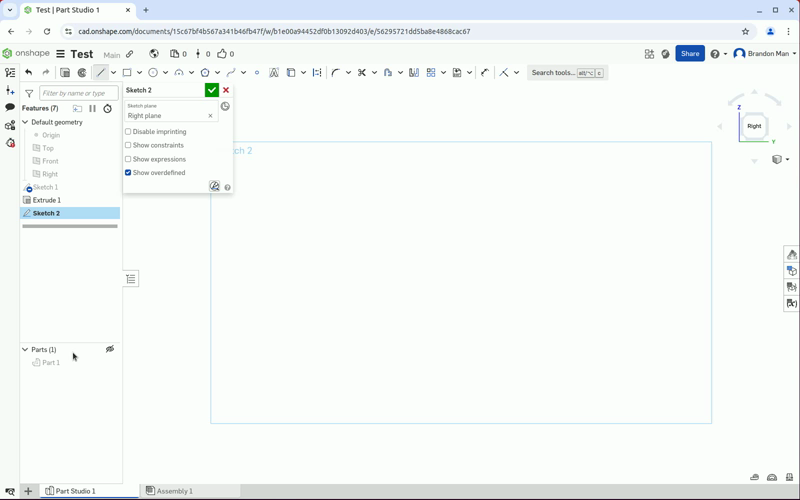
key_down(shift)
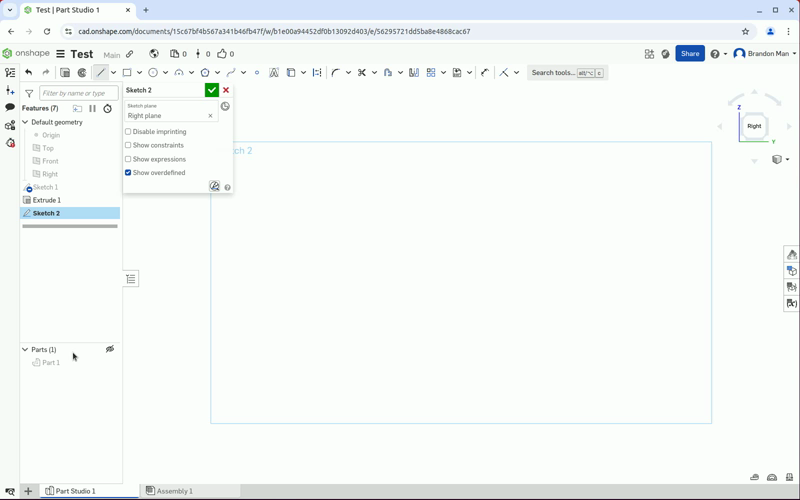
mouse_move(397, 282)
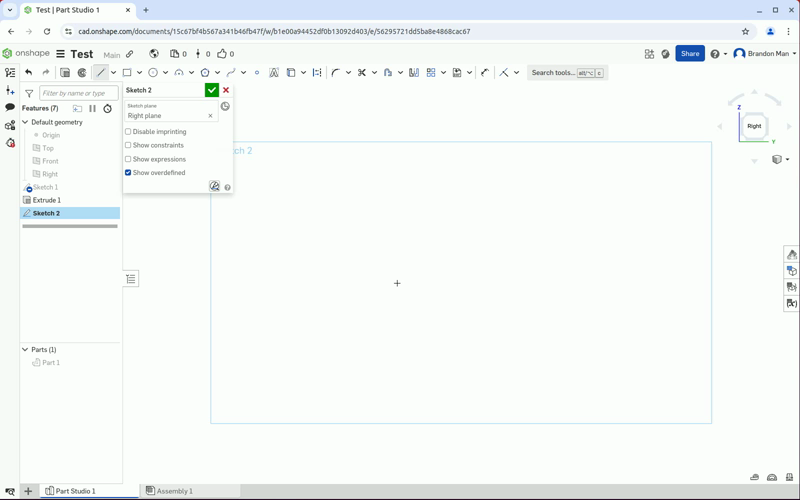
click(397, 282)
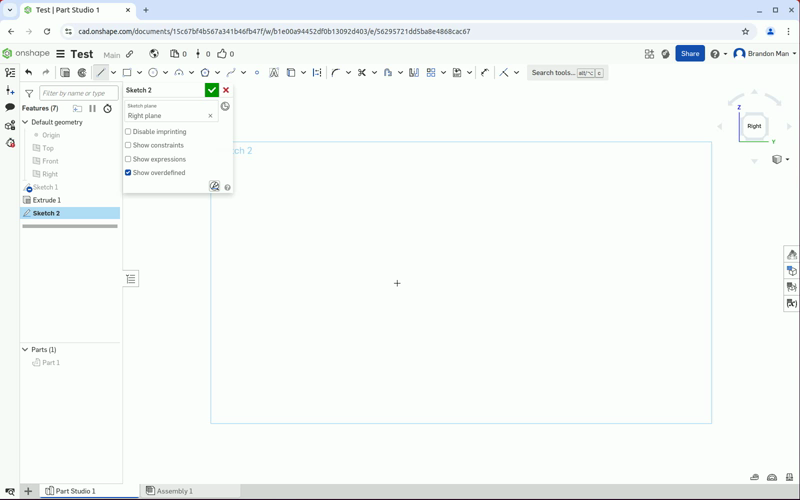
key_up(shift)
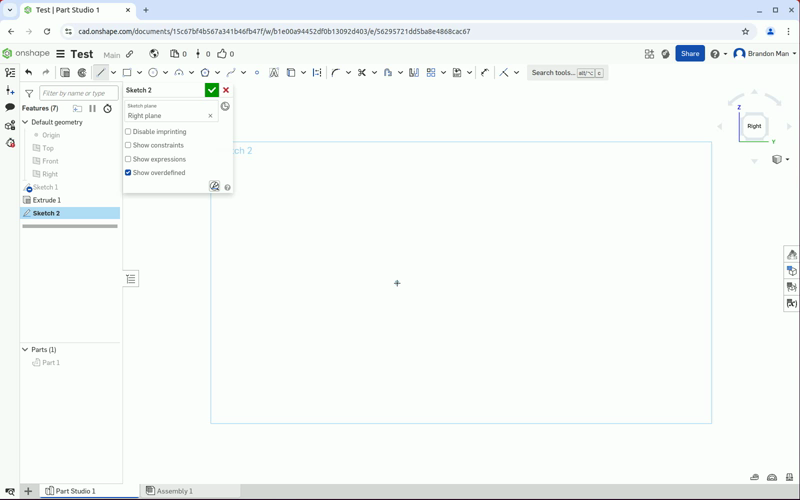
key_down(shift)
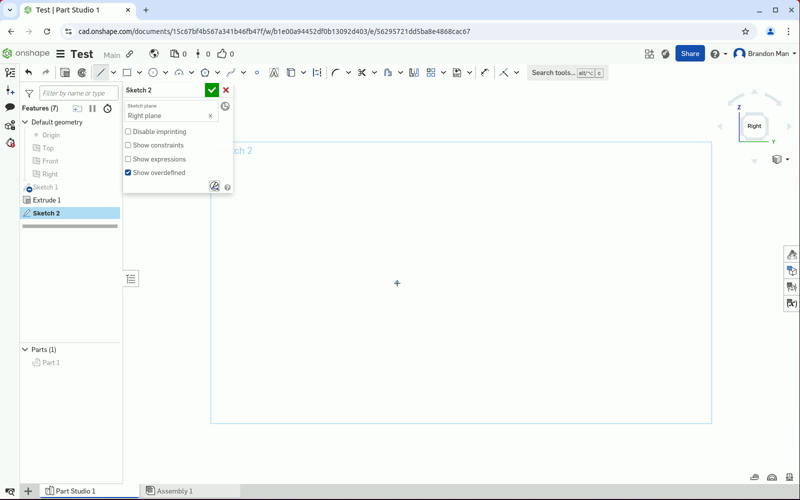
mouse_move(427, 282)
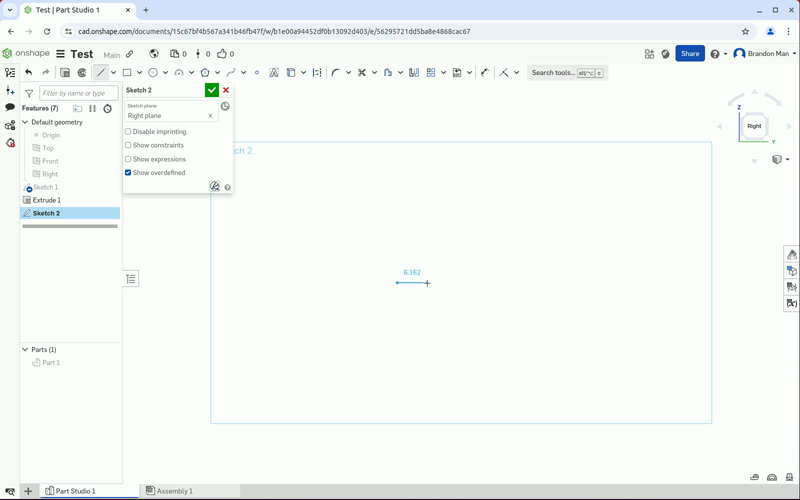
mouse_move(431, 282)
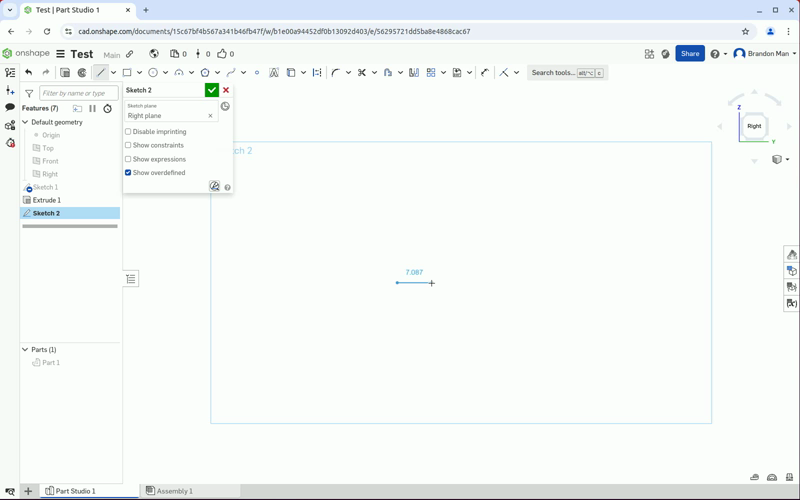
click(431, 282)
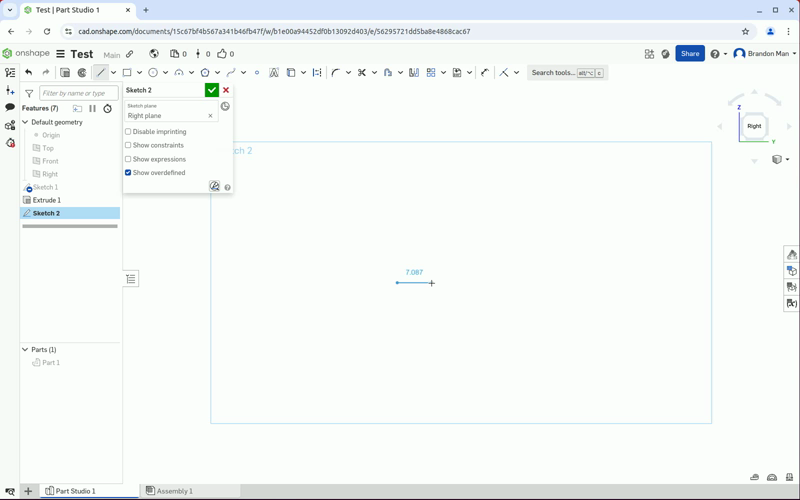
key_up(shift)
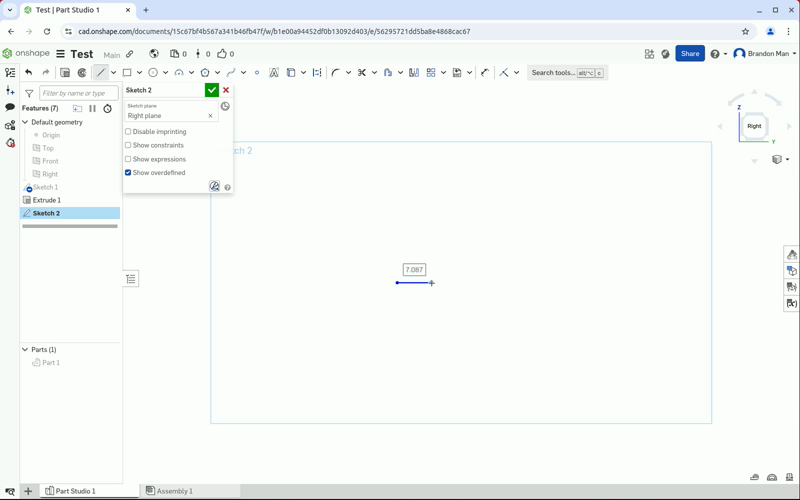
key(esc)
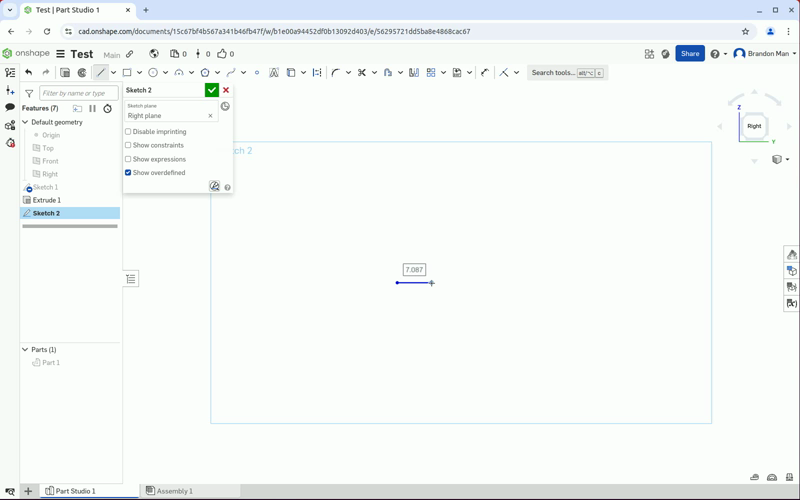
key(a)
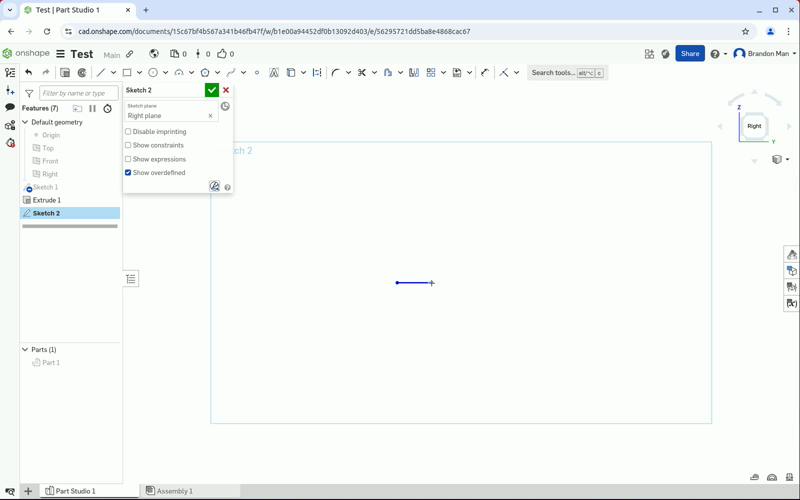
mouse_move(431, 282)
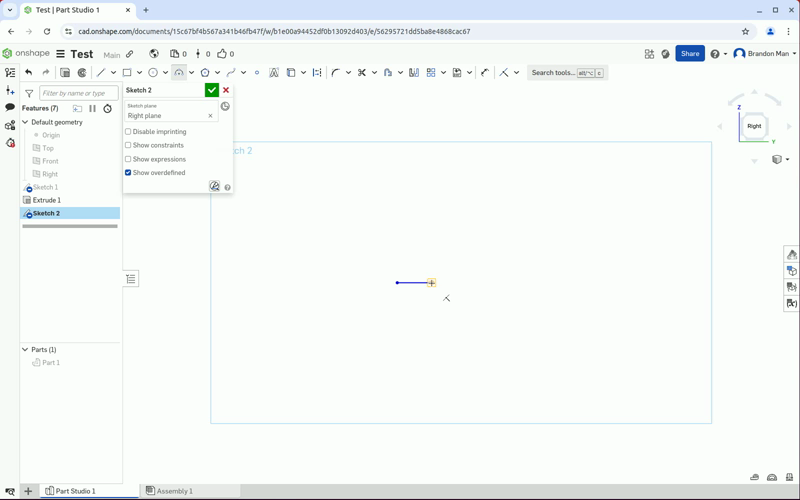
click(431, 282)
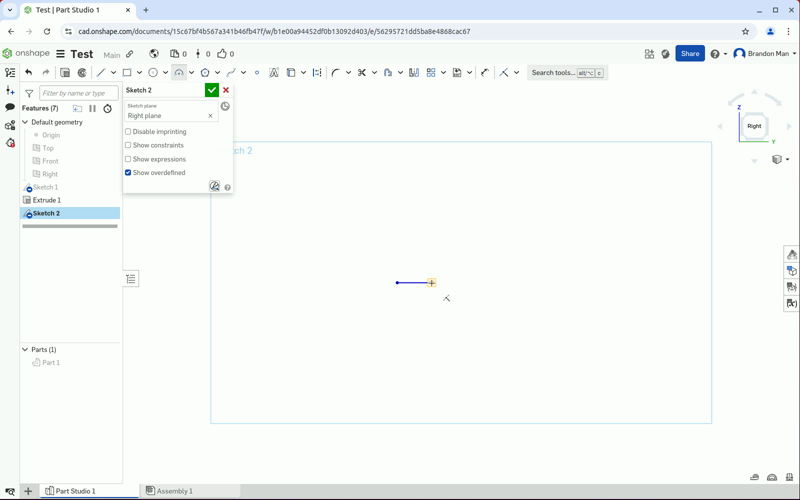
key_down(shift)
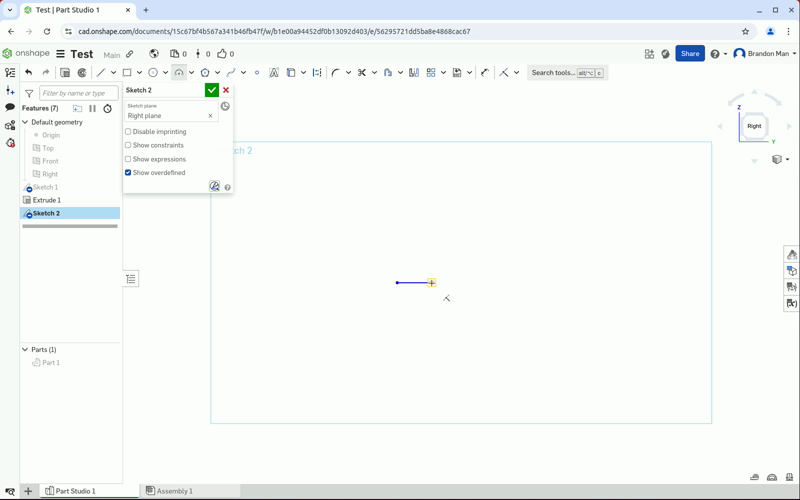
mouse_move(461, 310)
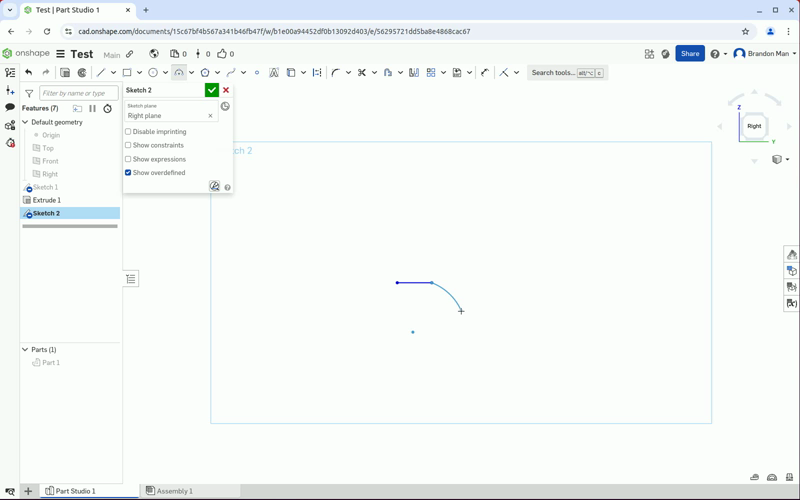
click(461, 310)
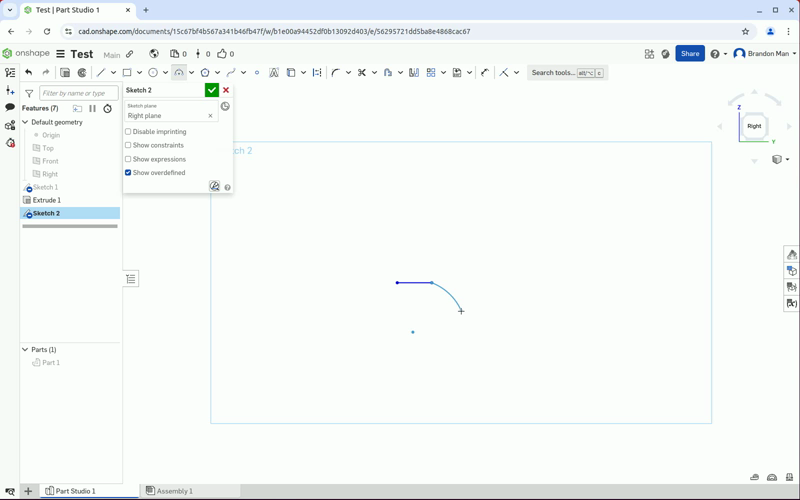
mouse_move(480, 261)
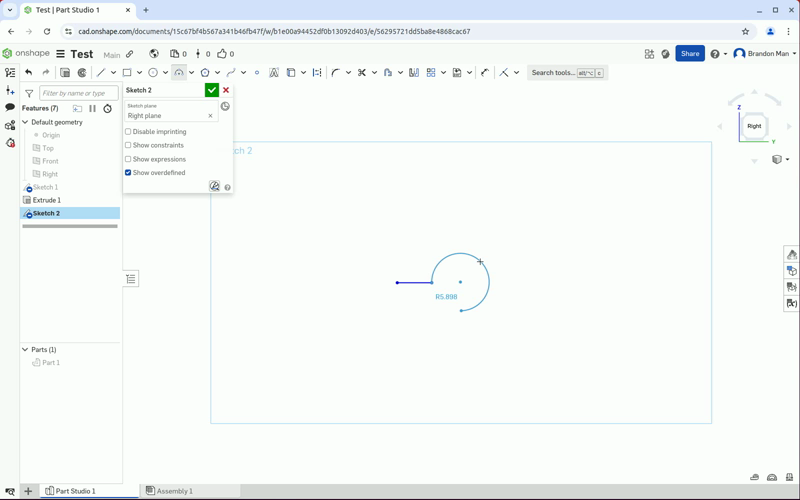
click(480, 261)
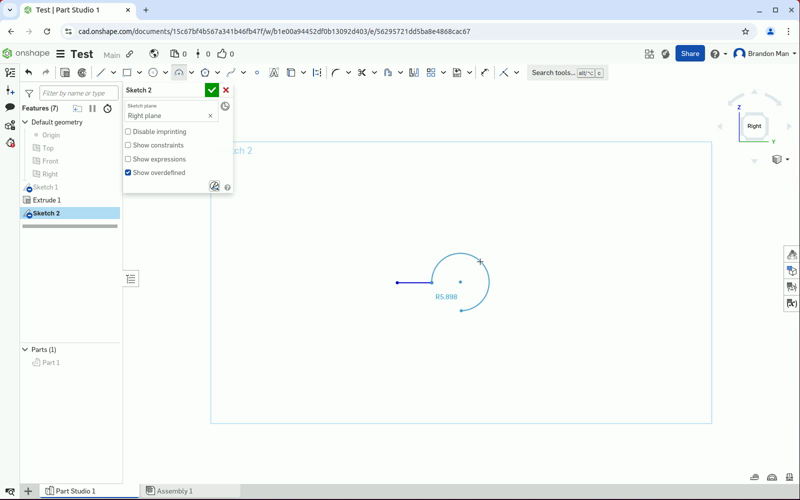
key_up(shift)
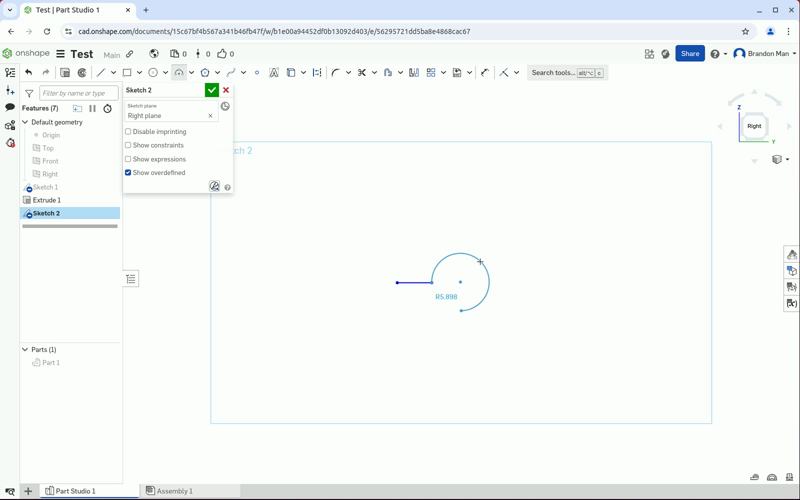
key(esc)
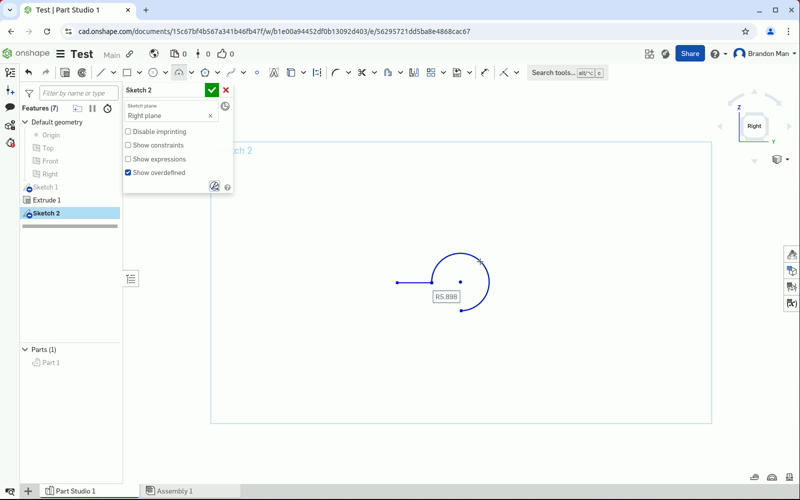
key(l)
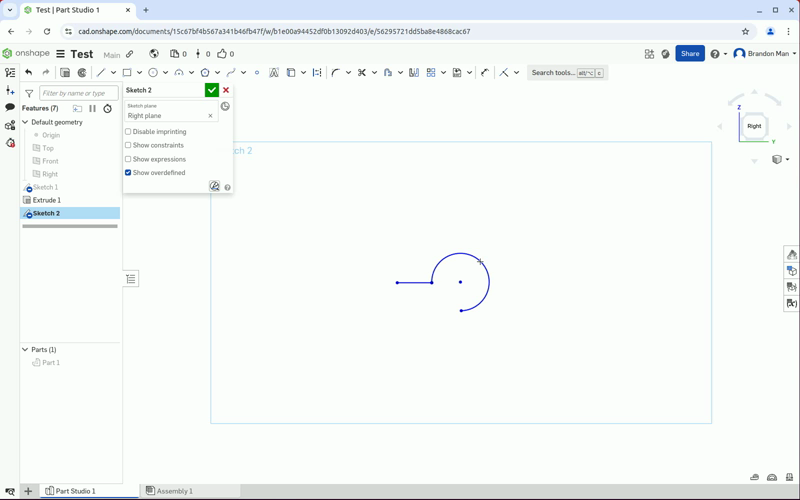
mouse_move(461, 310)
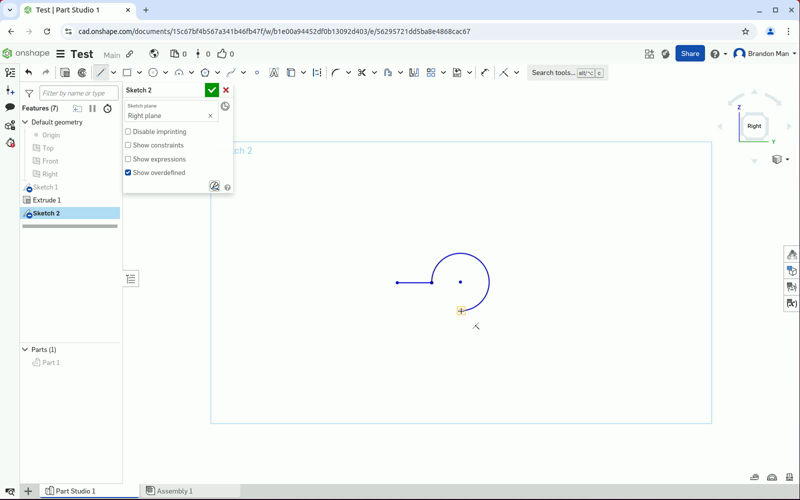
click(461, 310)
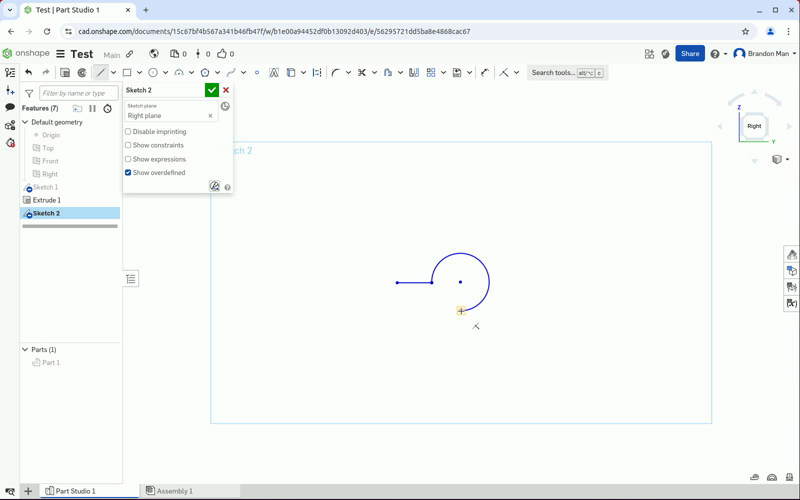
key_down(shift)
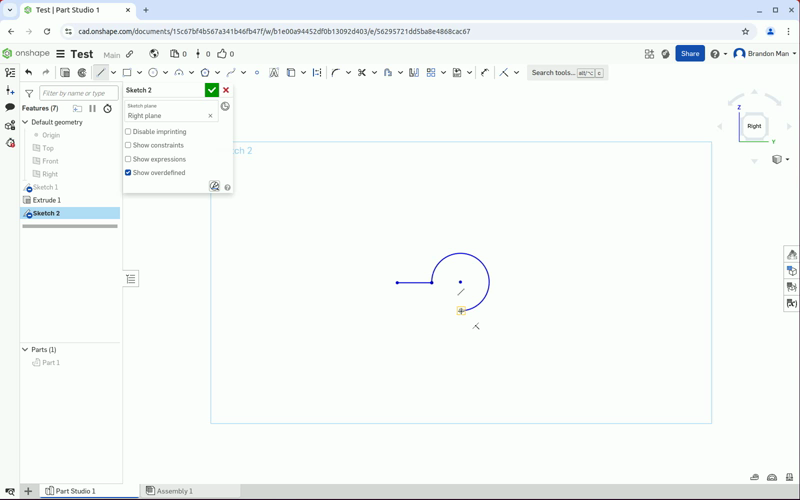
mouse_move(491, 310)
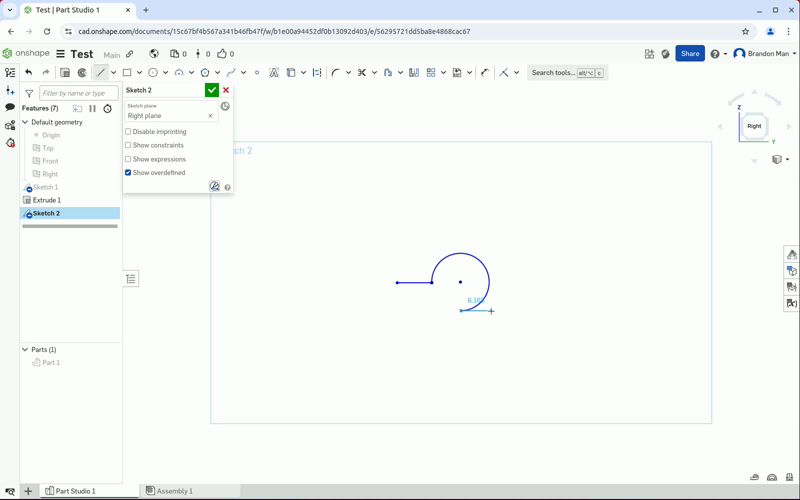
mouse_move(461, 366)
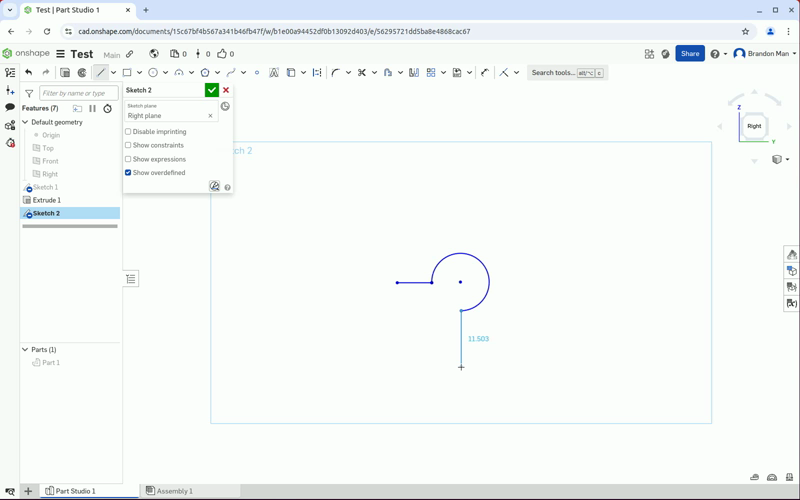
click(461, 366)
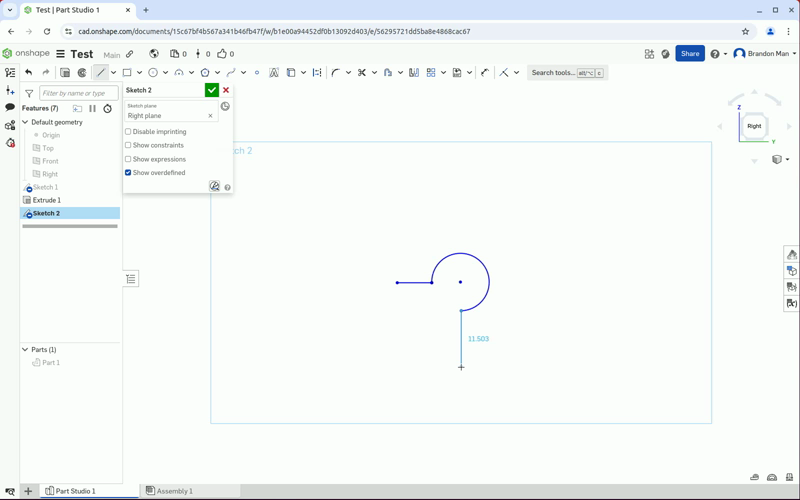
key_up(shift)
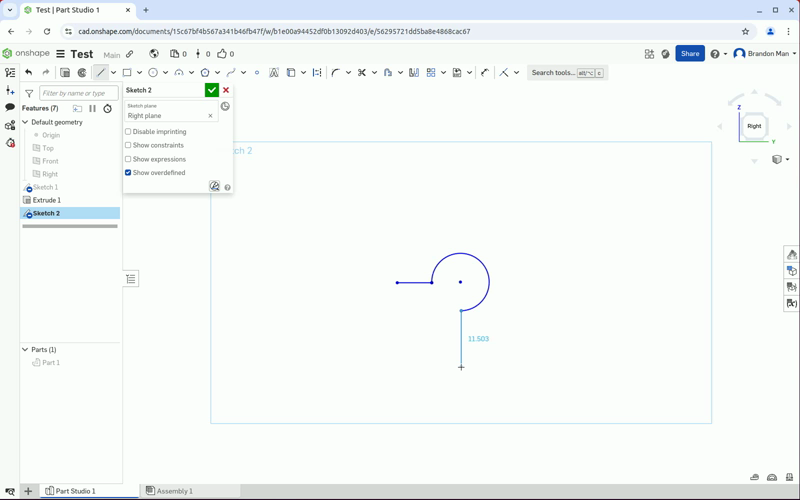
key(esc)
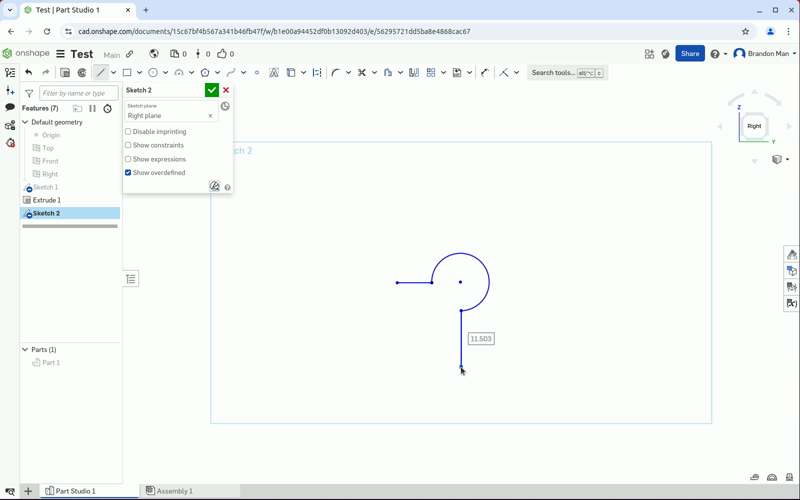
key(a)
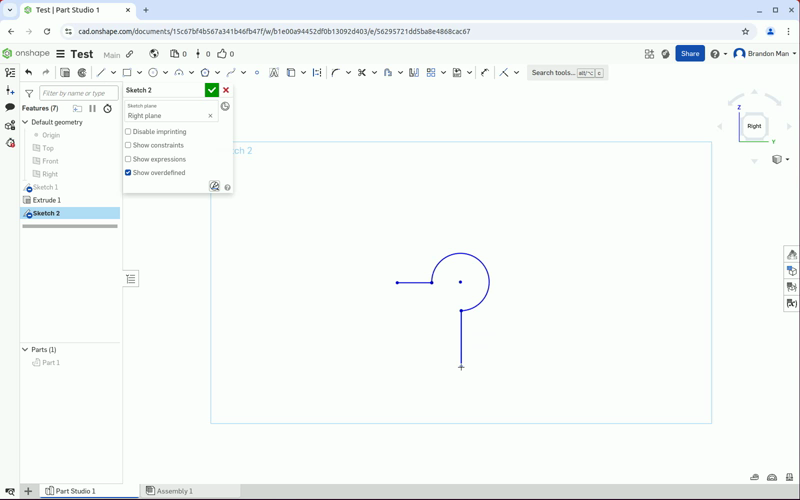
mouse_move(461, 366)
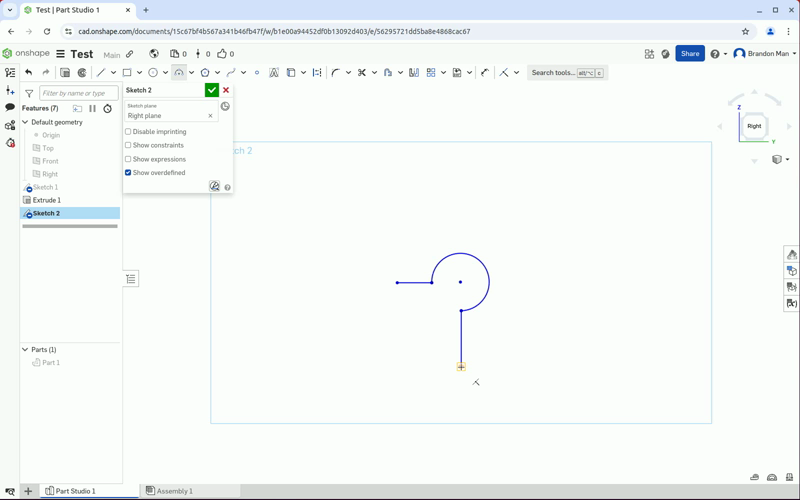
click(461, 366)
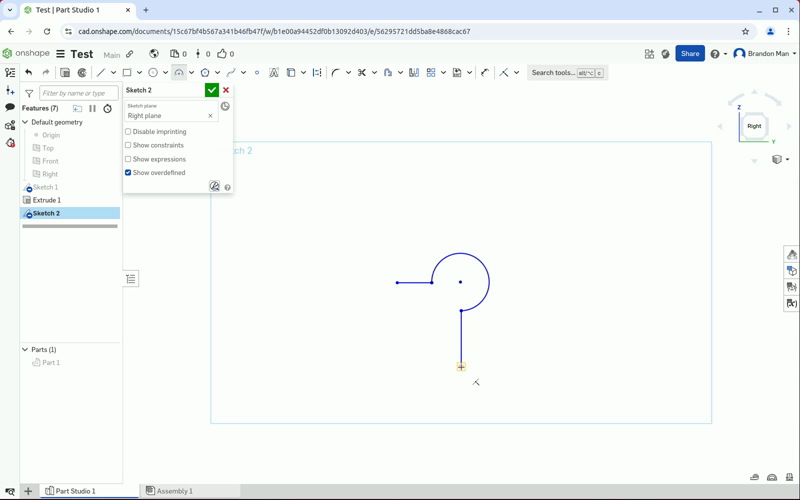
key_down(shift)
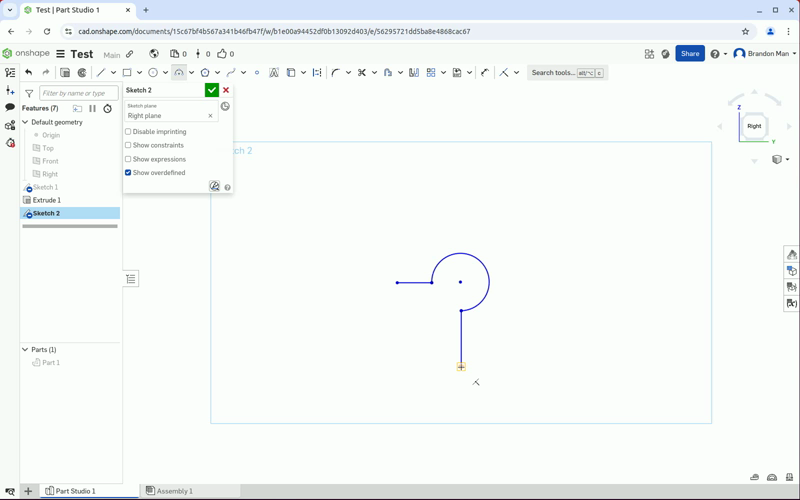
mouse_move(397, 227)
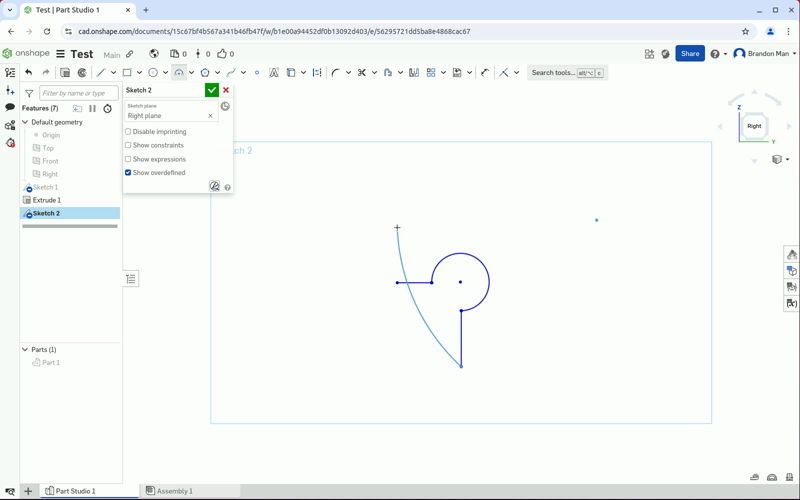
click(397, 227)
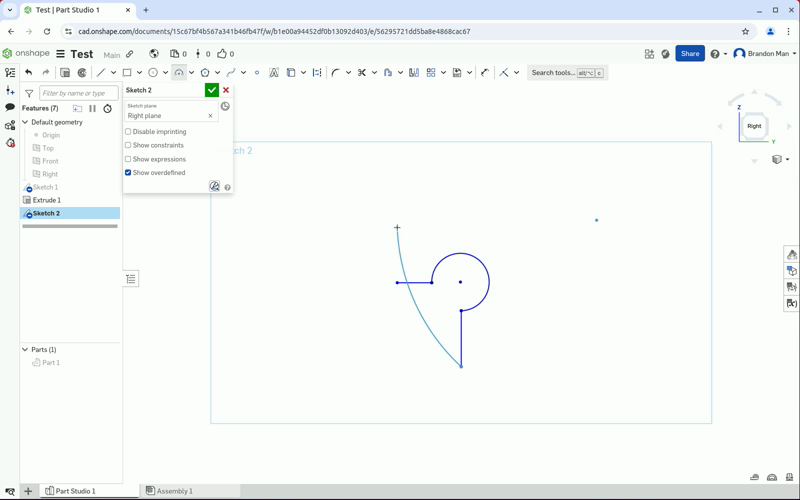
mouse_move(536, 248)
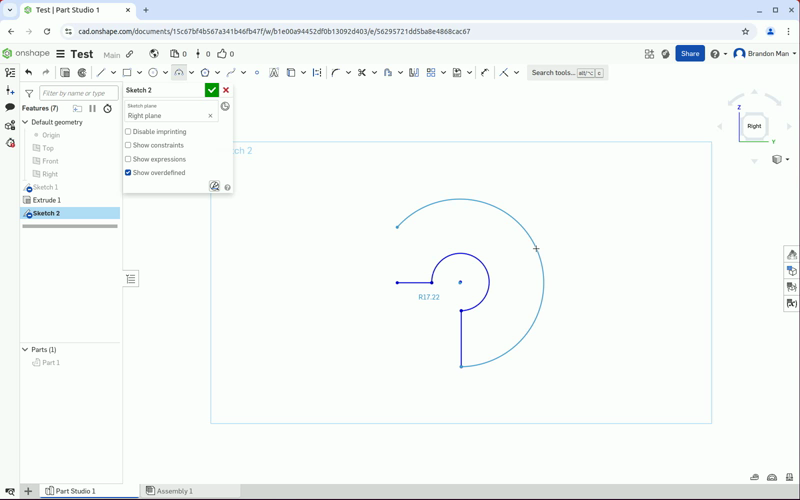
click(536, 248)
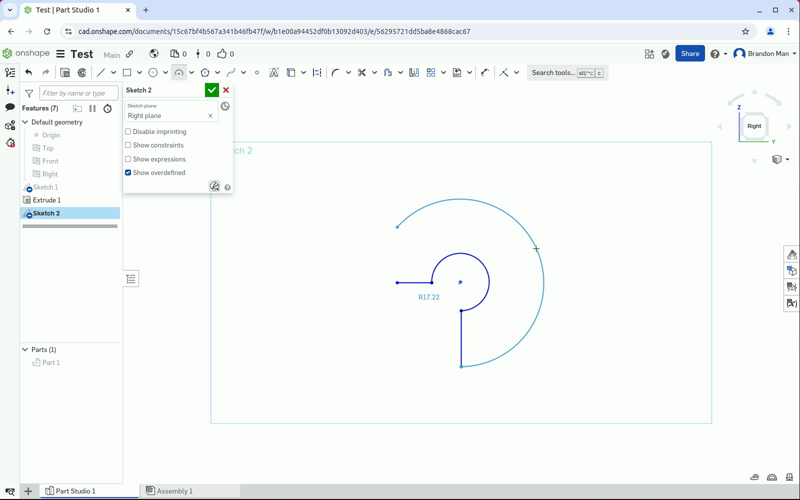
key_up(shift)
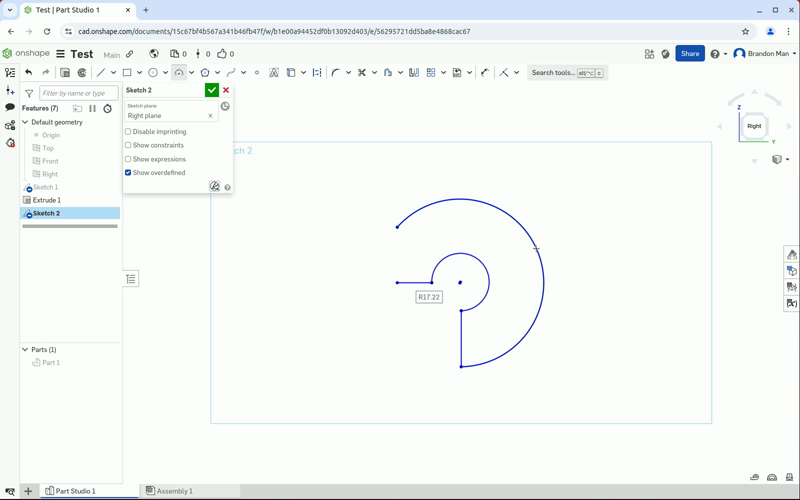
key(esc)
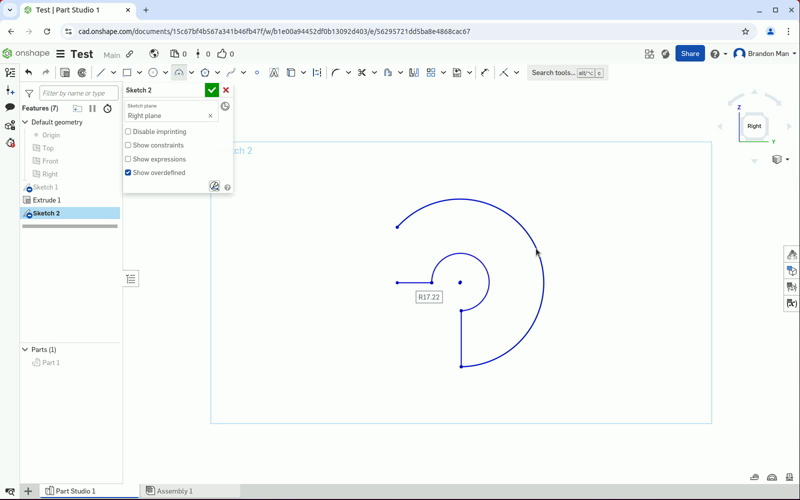
key(l)
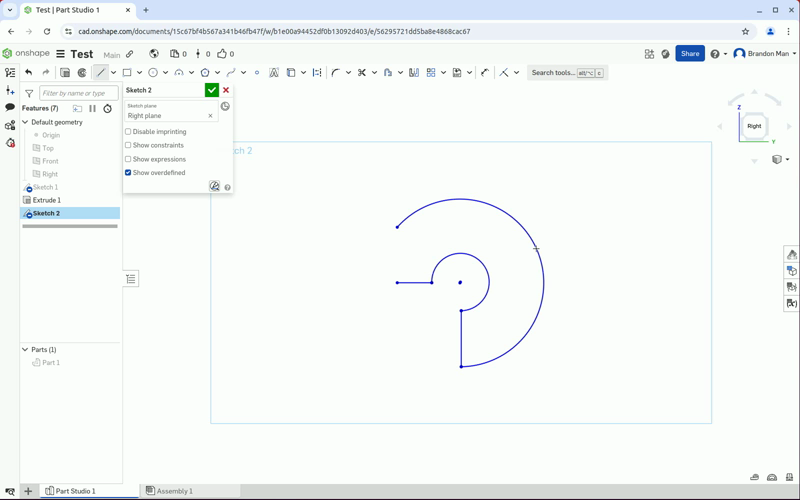
mouse_move(397, 227)
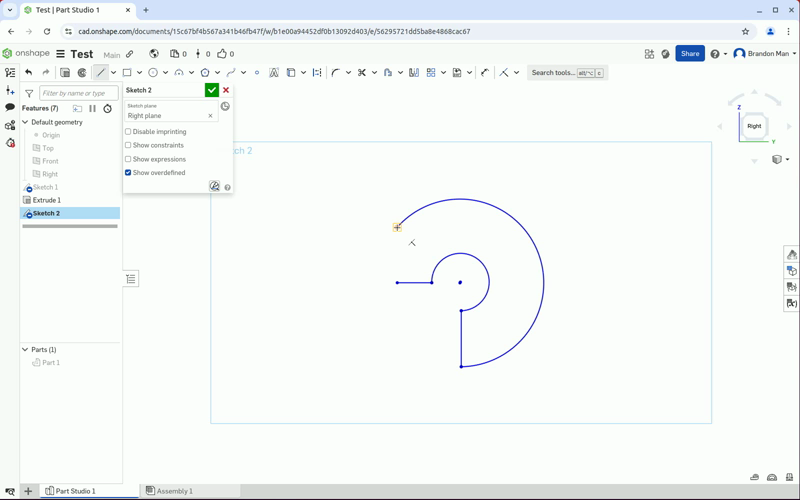
click(397, 227)
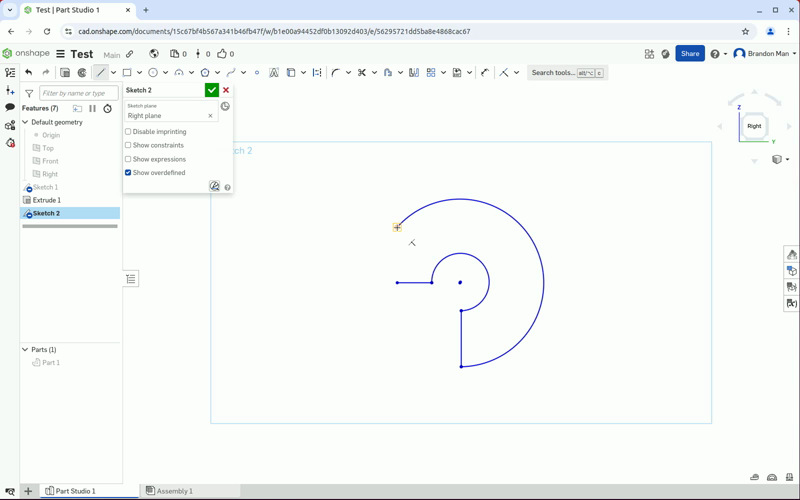
mouse_move(427, 227)
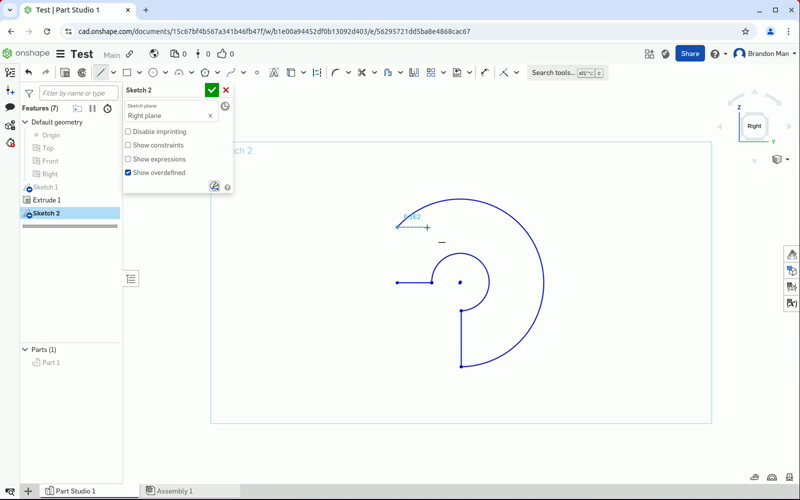
key_down(shift)
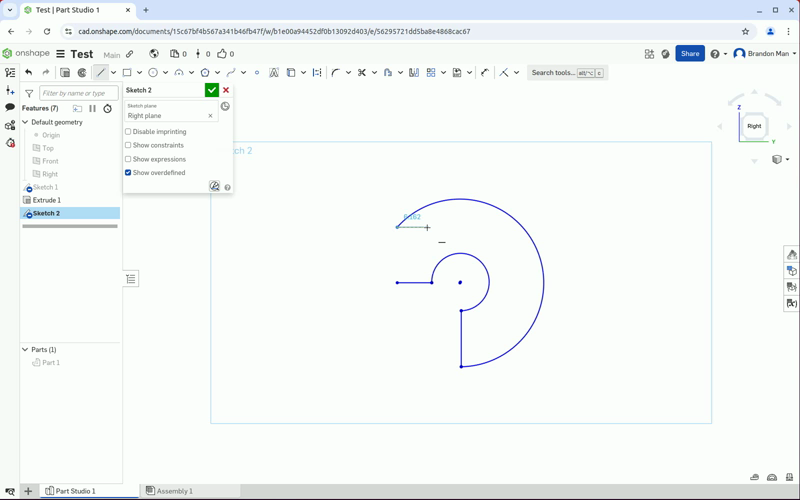
mouse_move(397, 282)
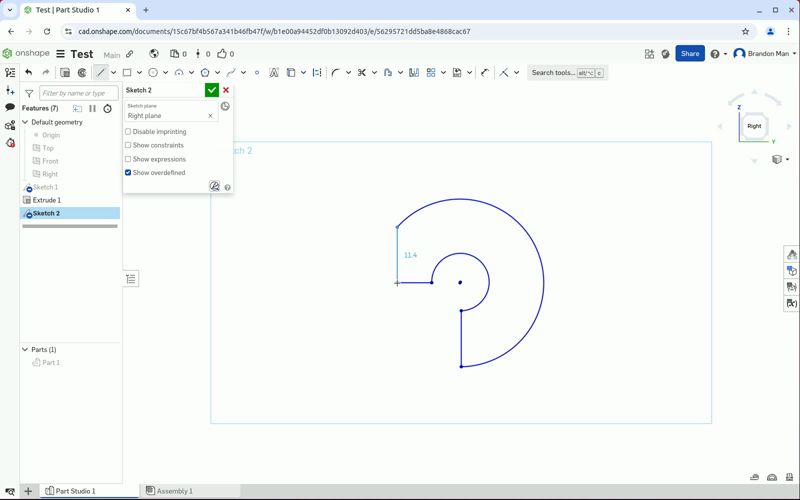
key_up(shift)
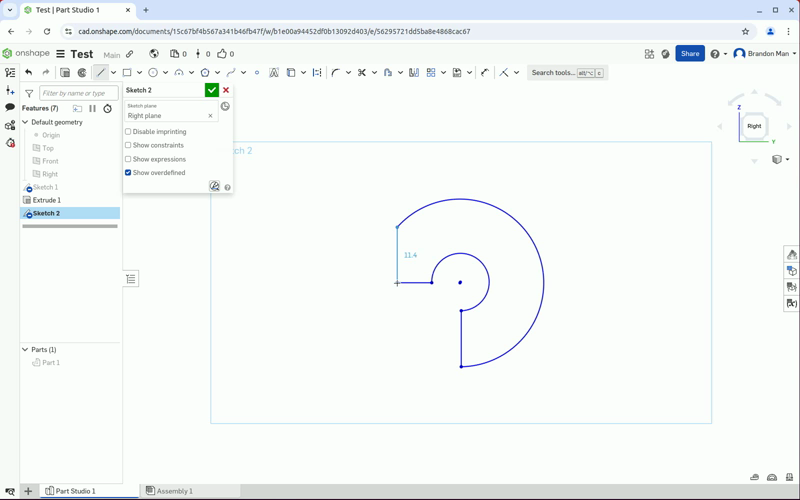
click(397, 282)
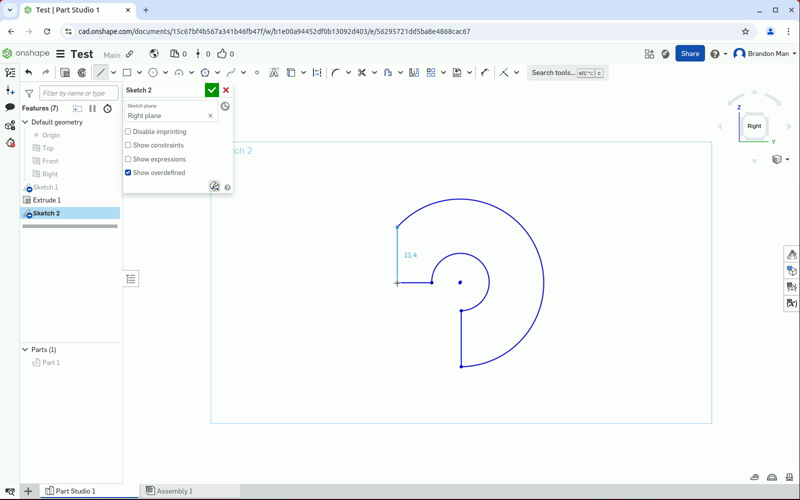
key(esc)
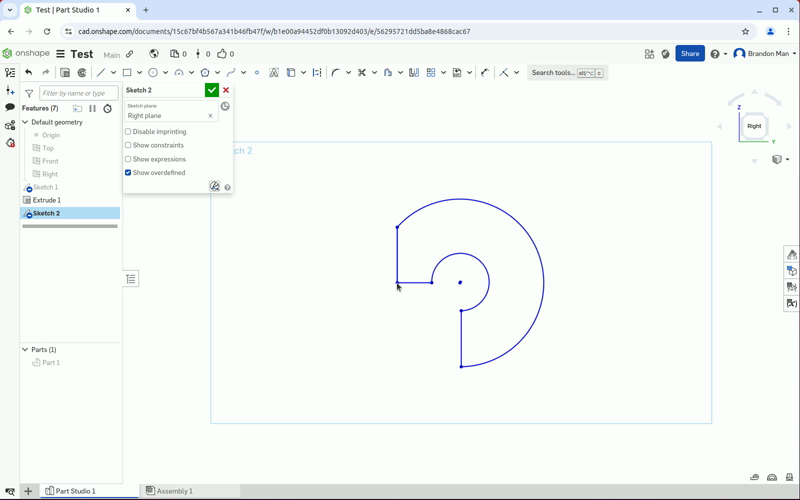
mouse_move(518, 290)
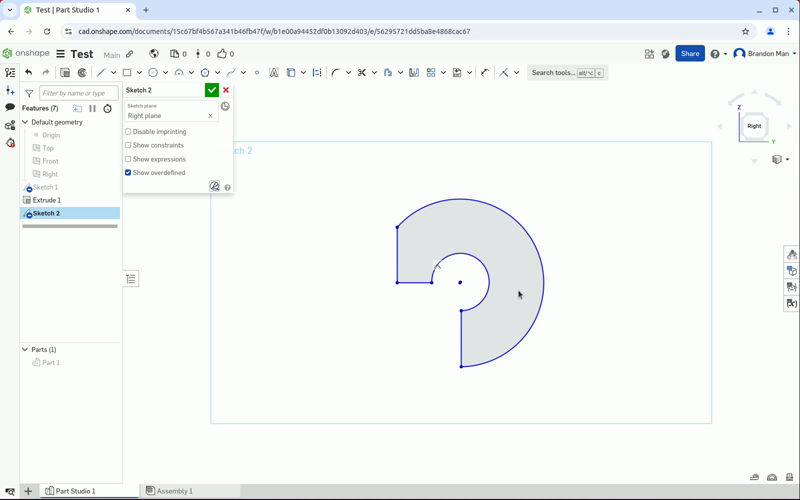
click(518, 290)
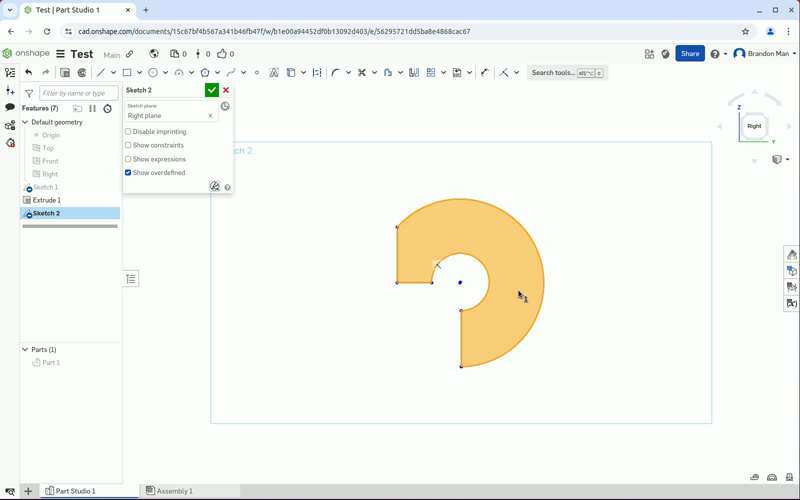
mouse_move(73, 352)
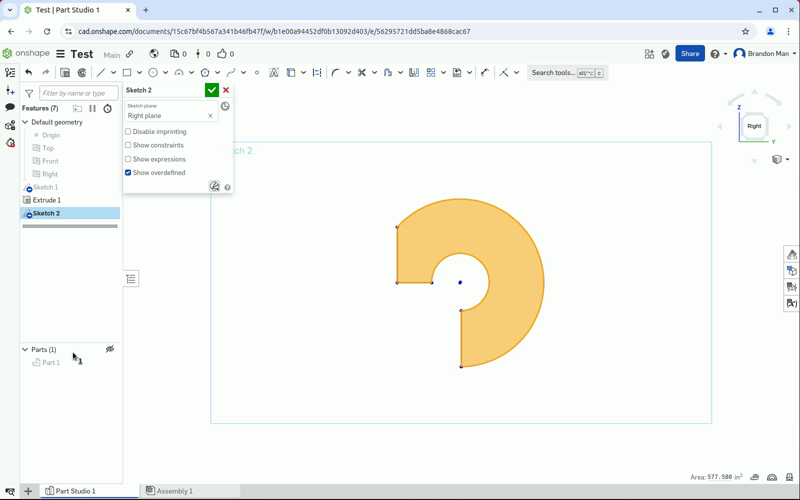
key(shift+y)
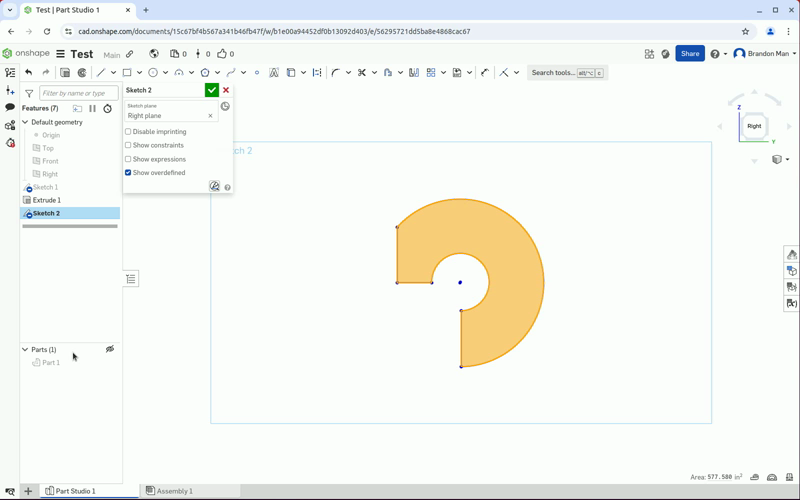
key(shift+e)
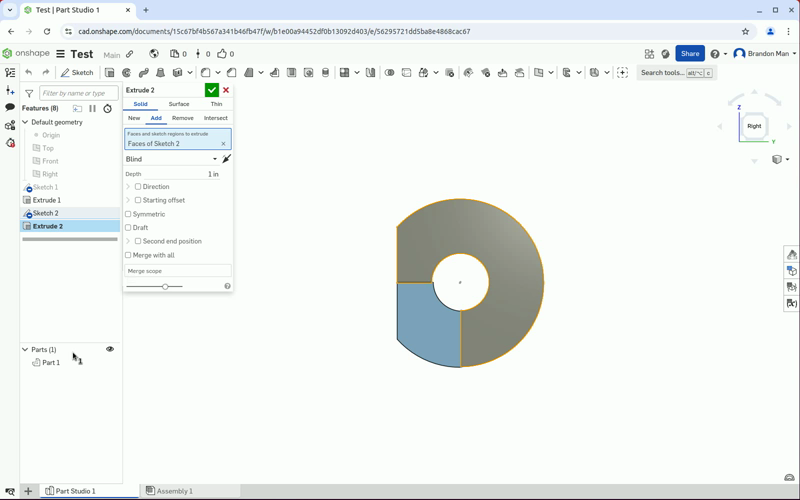
mouse_move(143, 106)
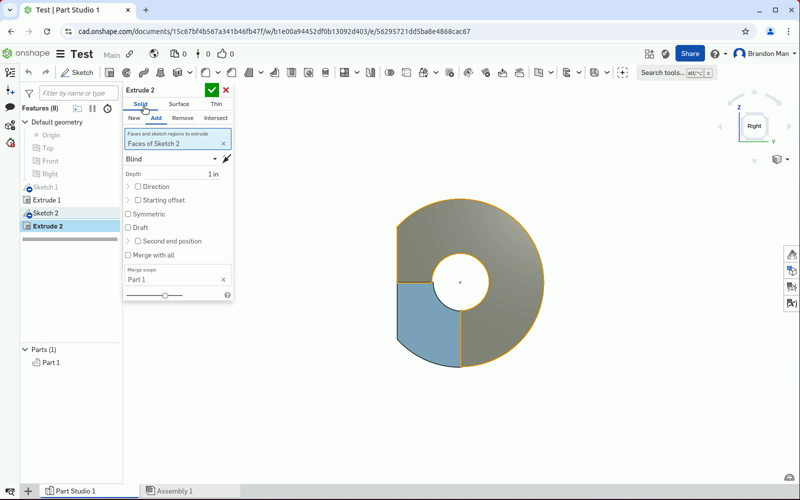
click(143, 106)
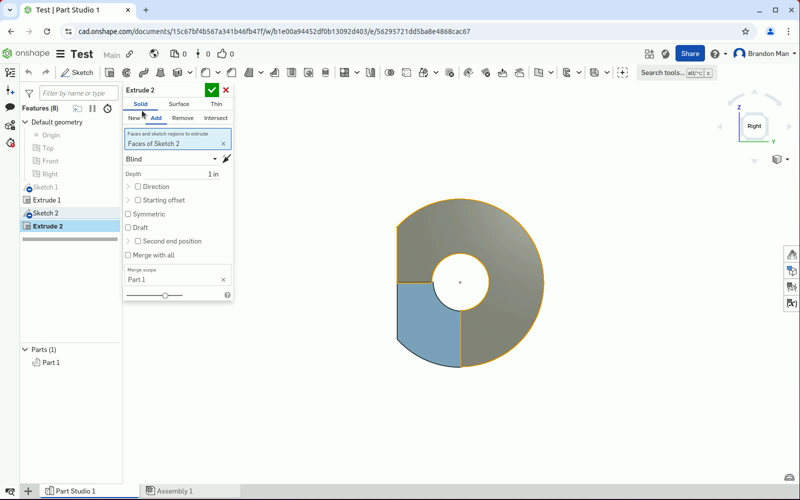
mouse_move(137, 120)
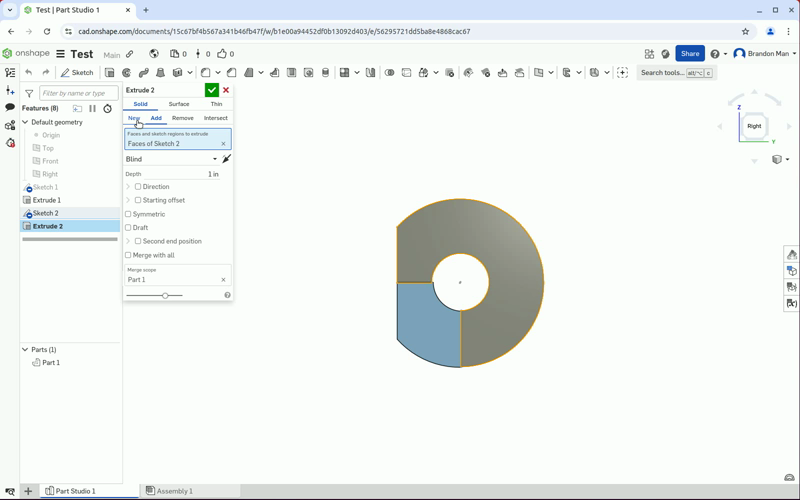
click(137, 120)
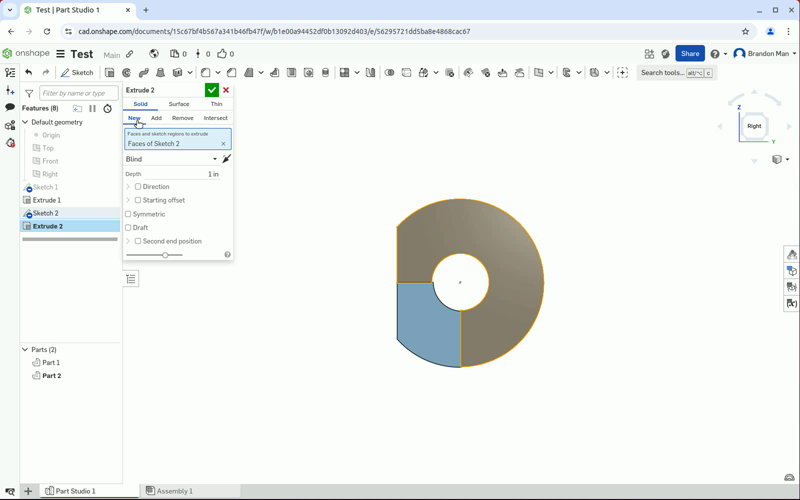
key(tab, 4)
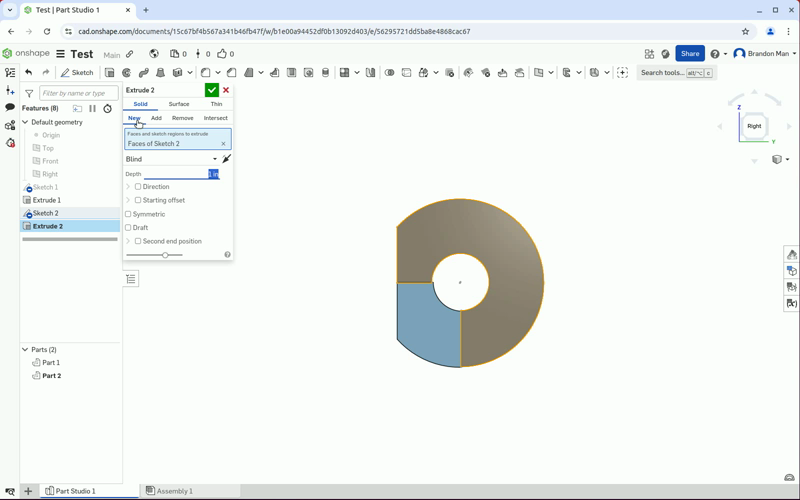
text(23.108)
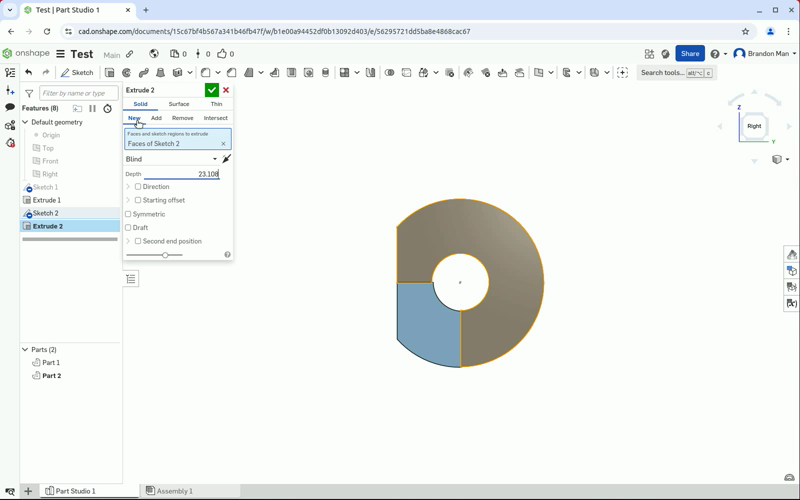
key(enter)
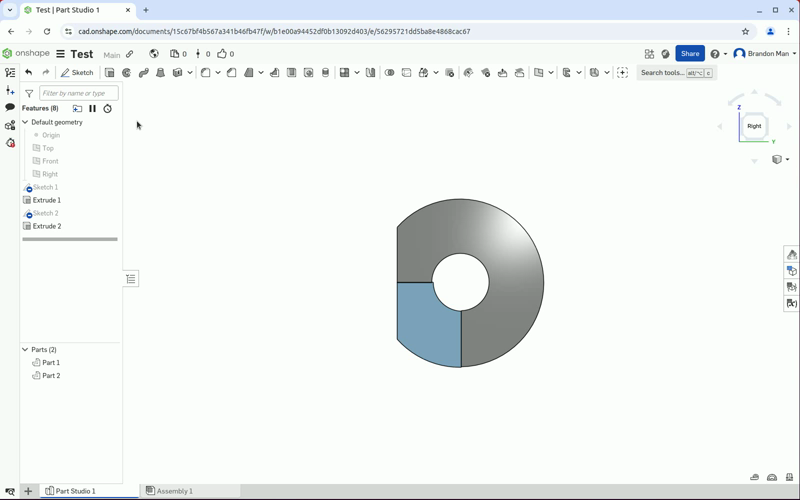
key(shift+h)
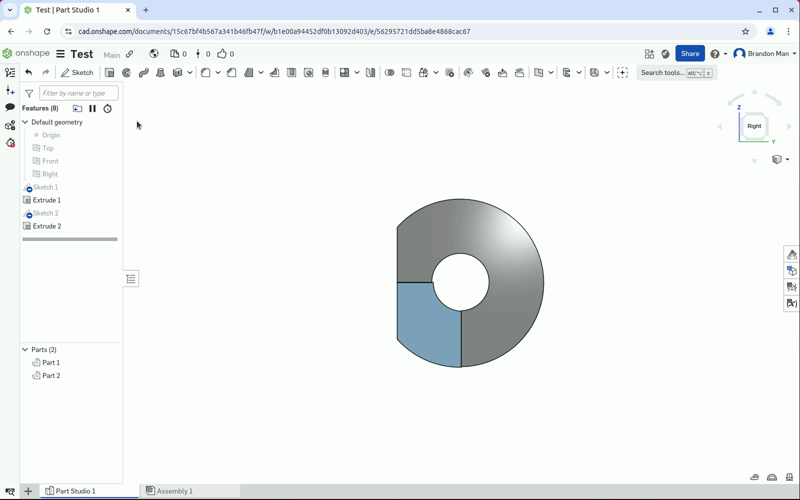
key(shift+h)
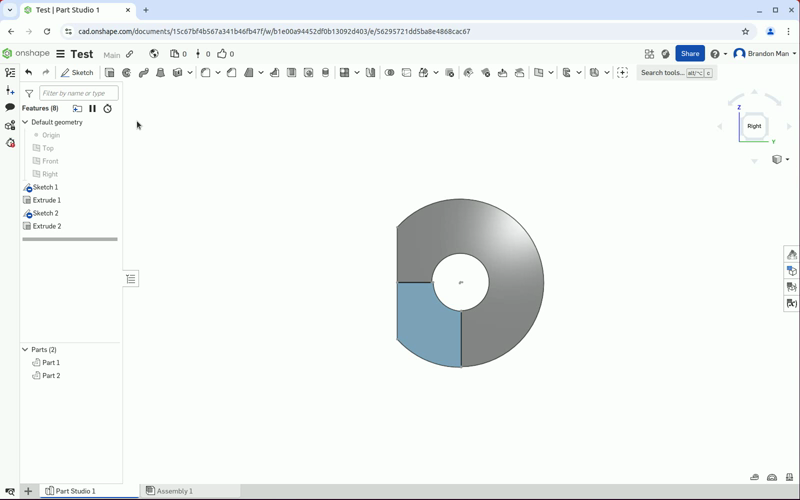
key(shift+7)
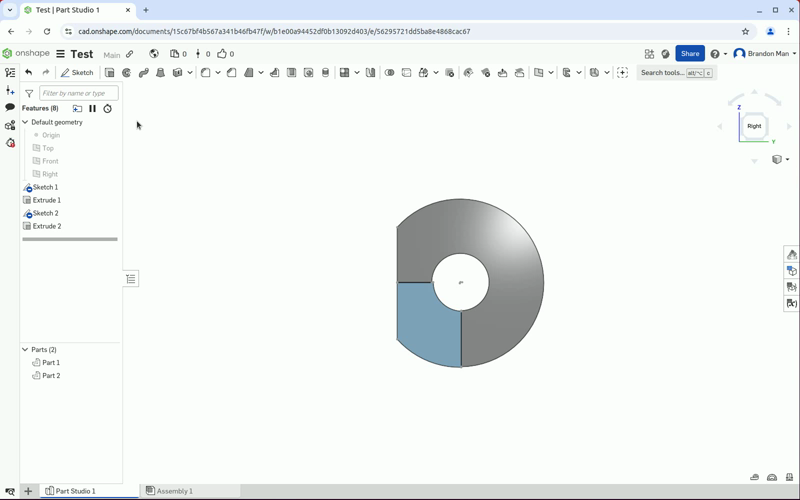
key(right, 2)
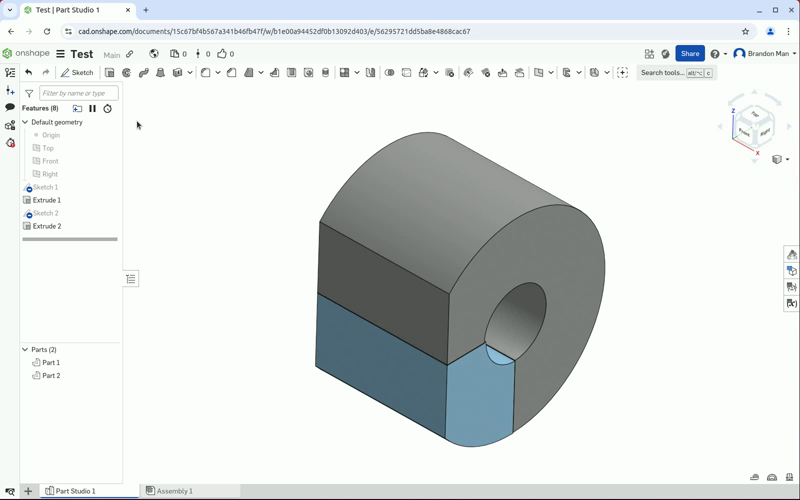
key(down, 2)
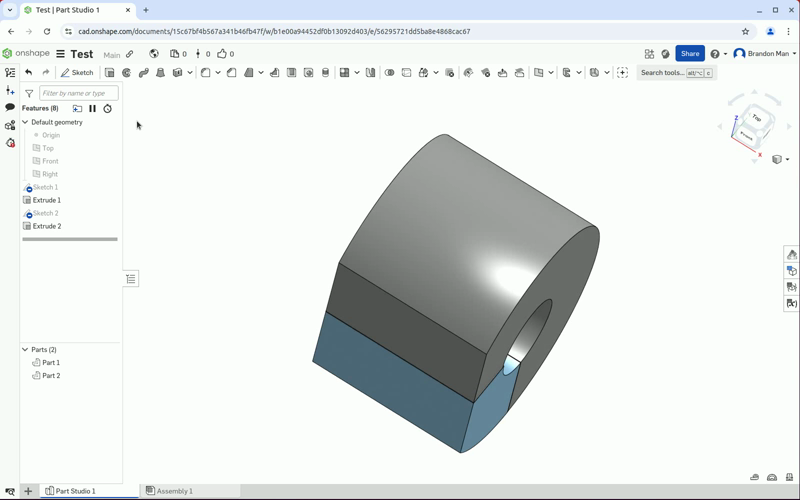
key(up, 2)
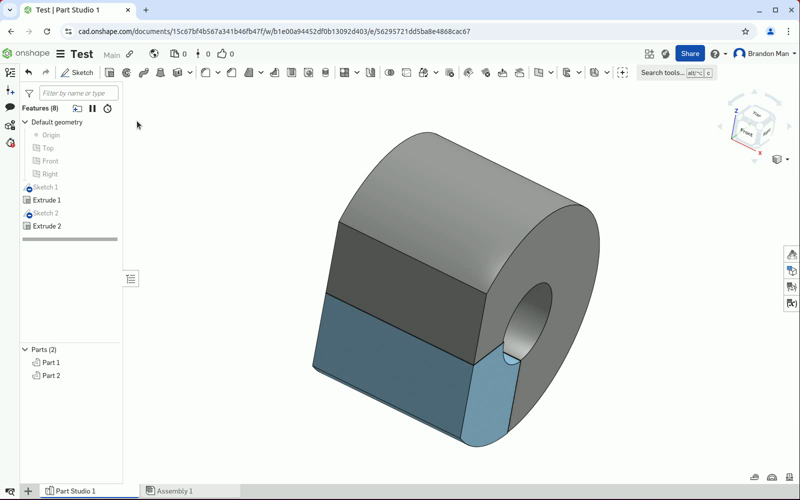
key(left, 2)
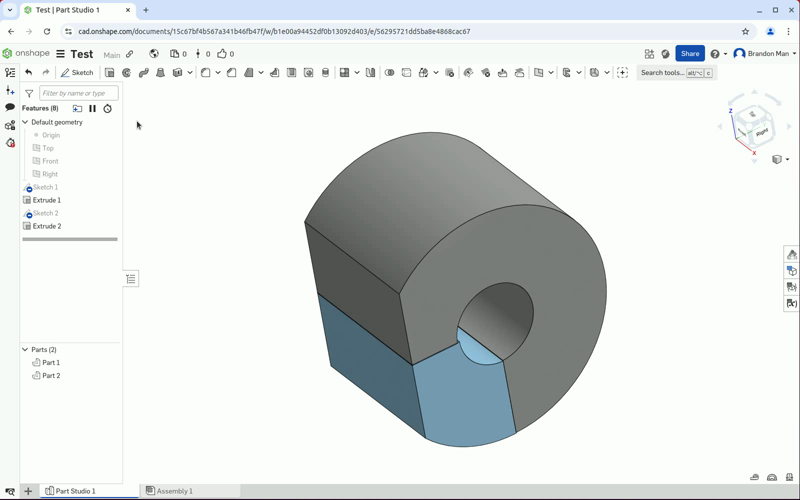
mouse_move(73, 189)
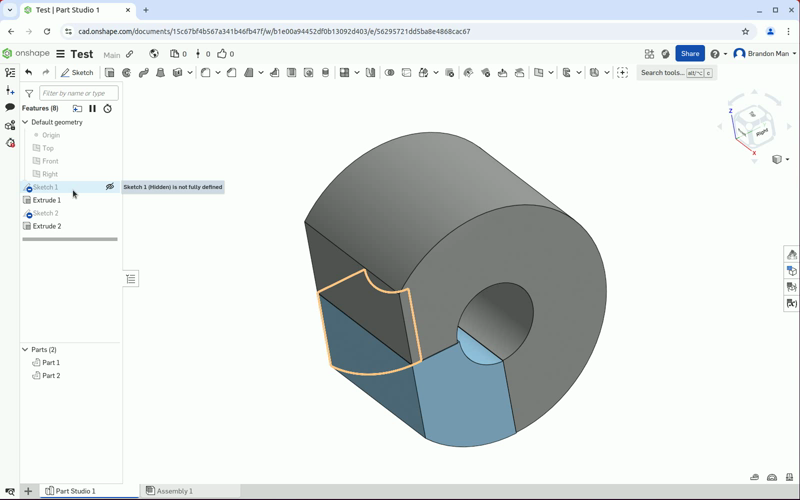
click(73, 189)